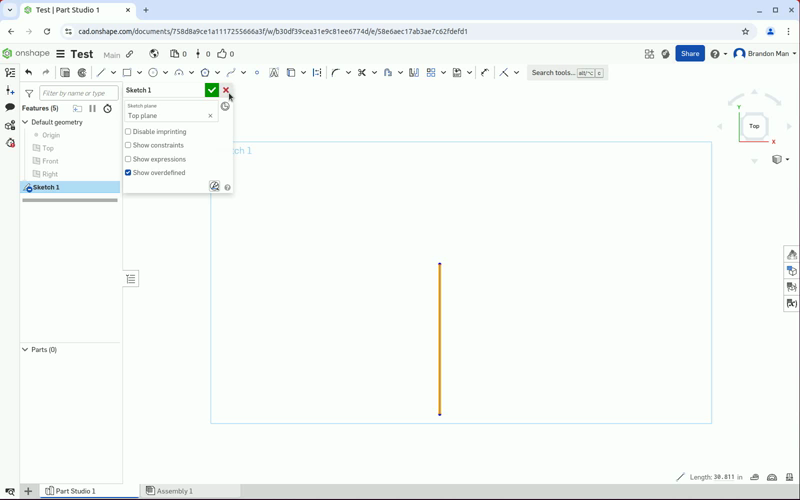
key(shift+h)
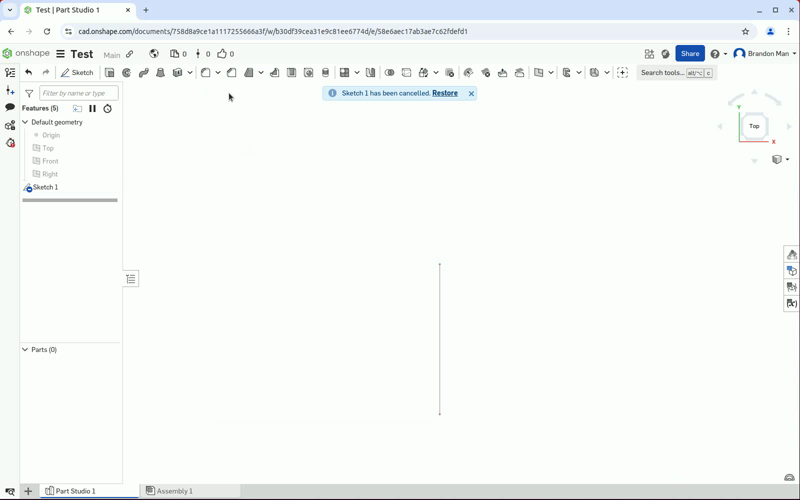
key(shift+s)
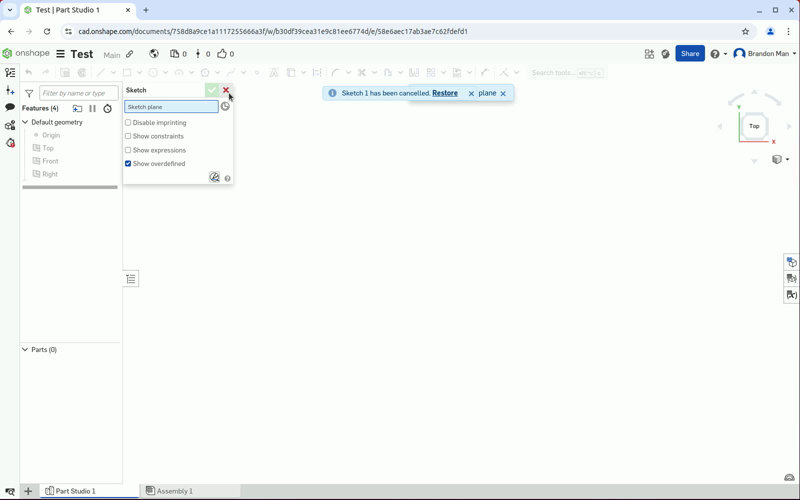
mouse_move(73, 150)
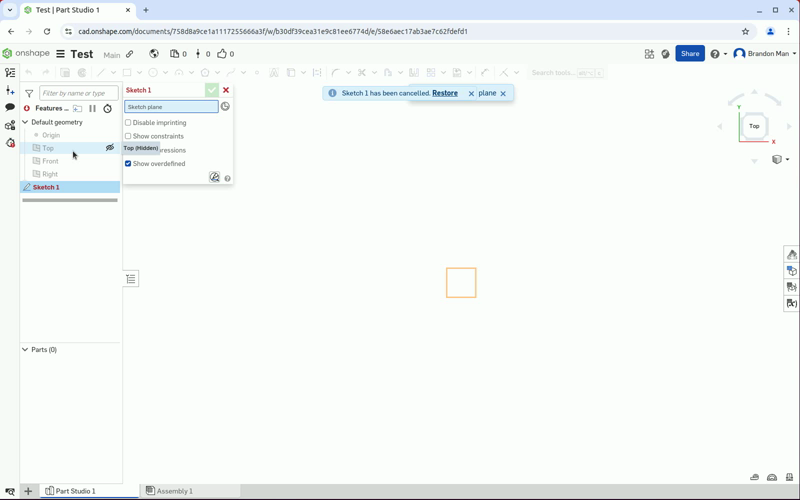
click(73, 150)
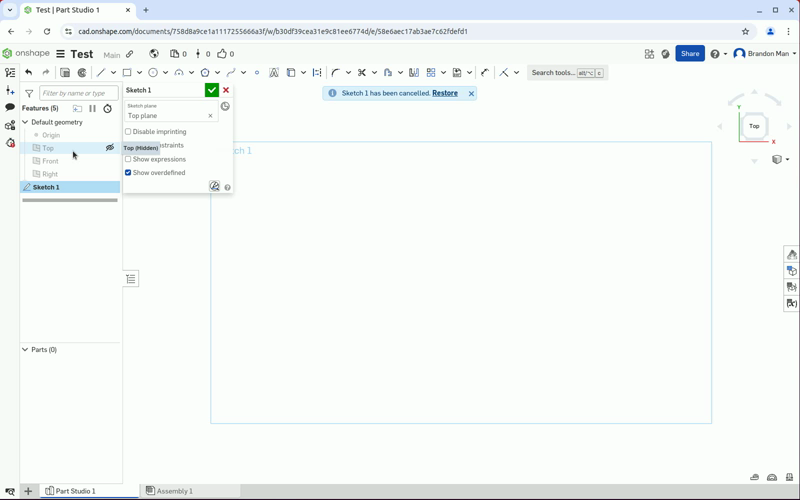
mouse_move(73, 352)
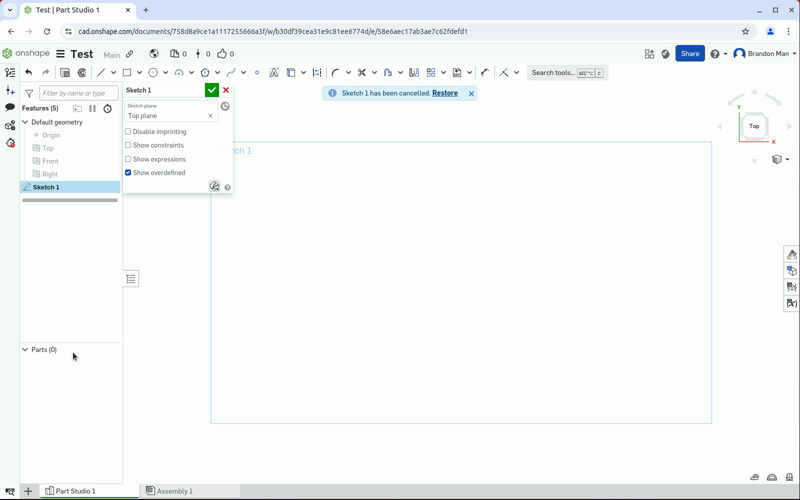
key(y)
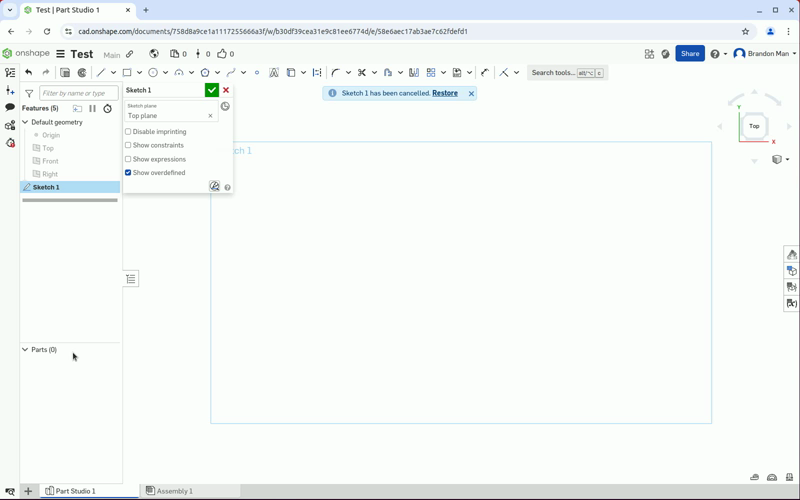
key(l)
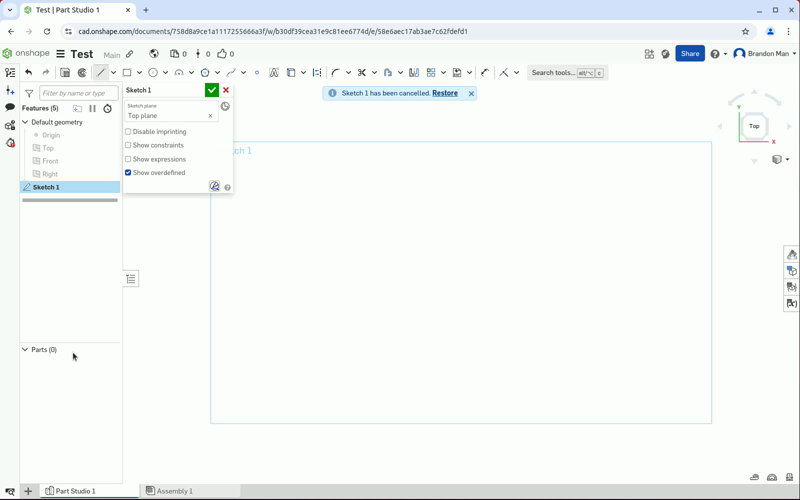
key_down(shift)
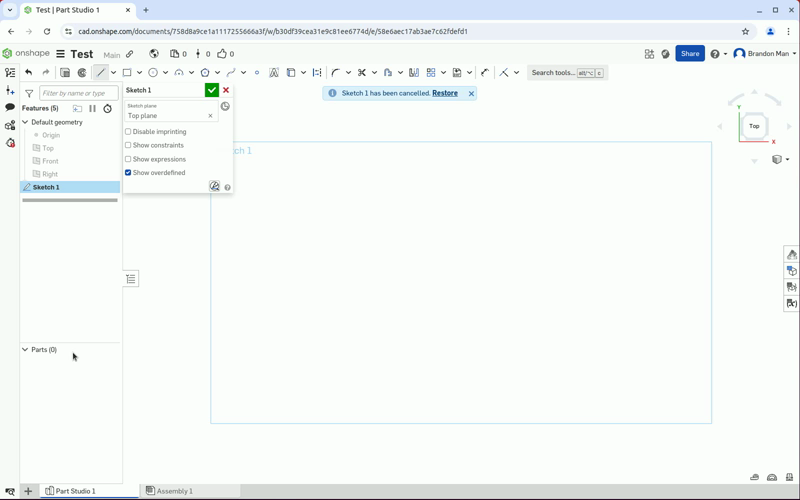
mouse_move(357, 367)
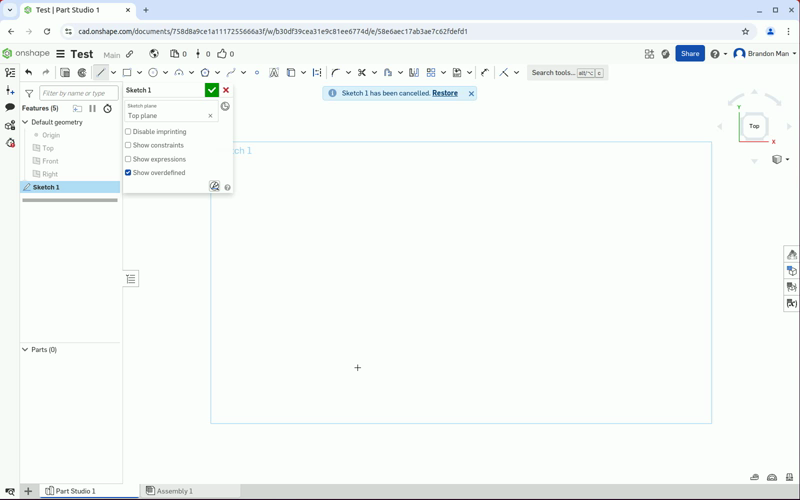
click(357, 367)
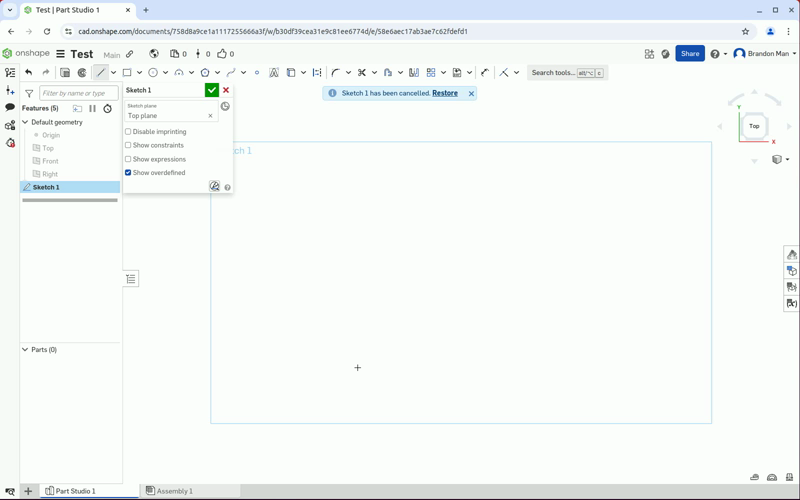
key_up(shift)
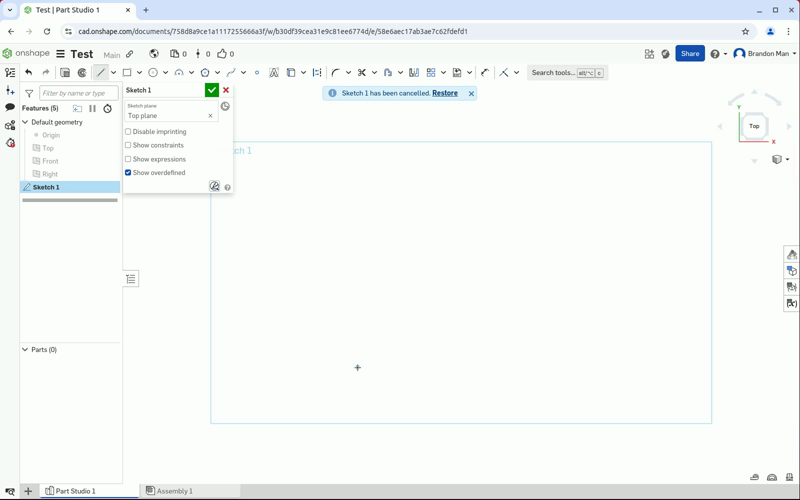
key_down(shift)
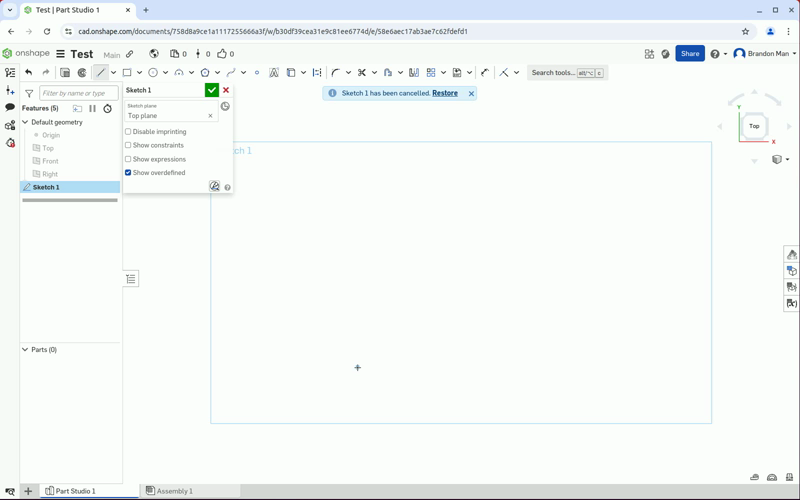
mouse_move(469, 367)
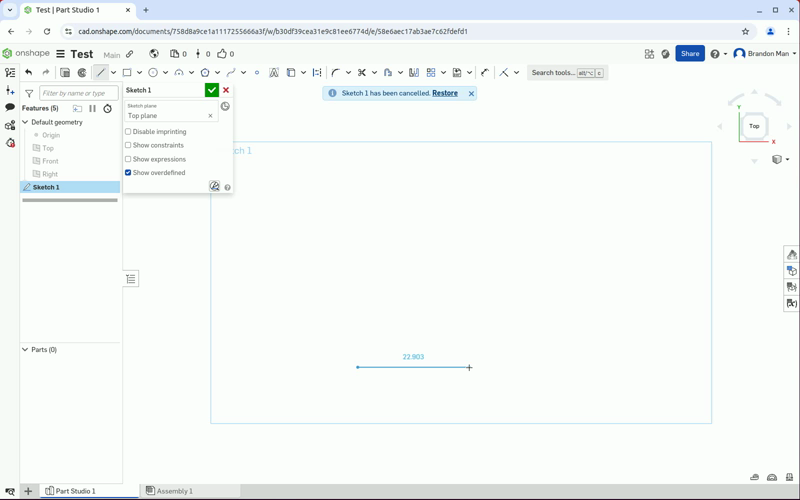
click(469, 367)
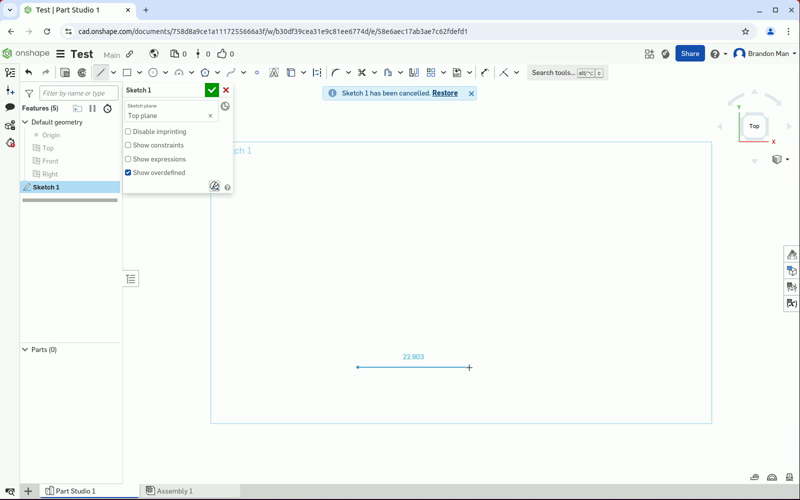
key_up(shift)
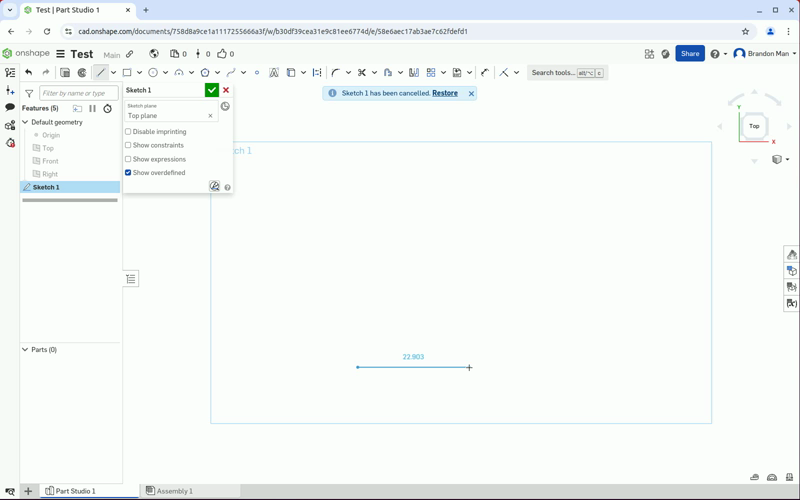
key_down(shift)
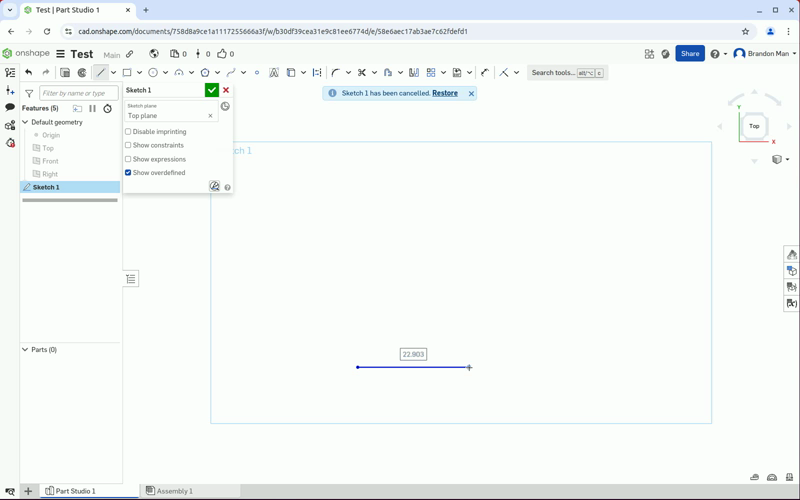
mouse_move(469, 198)
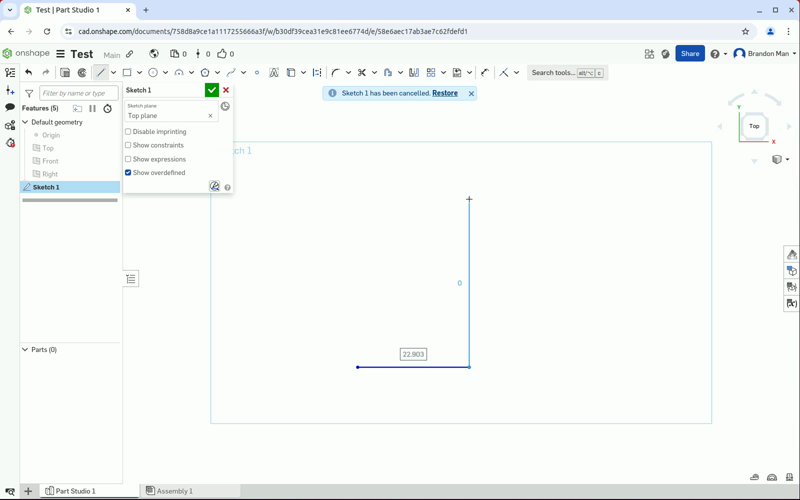
click(469, 198)
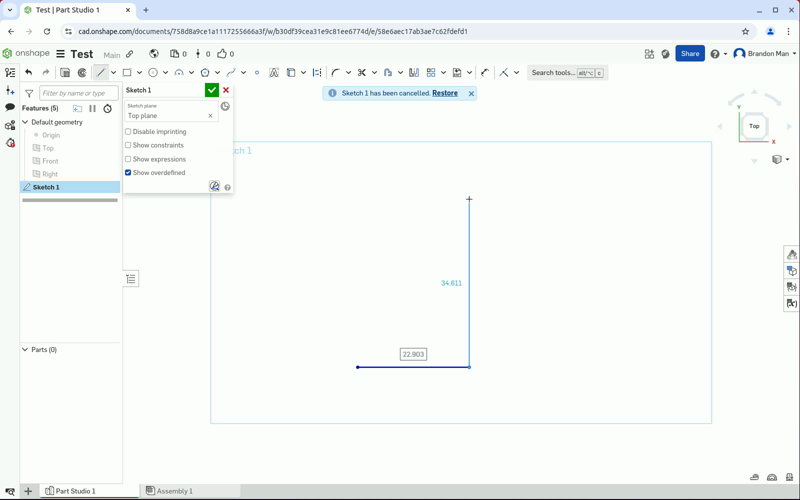
key_up(shift)
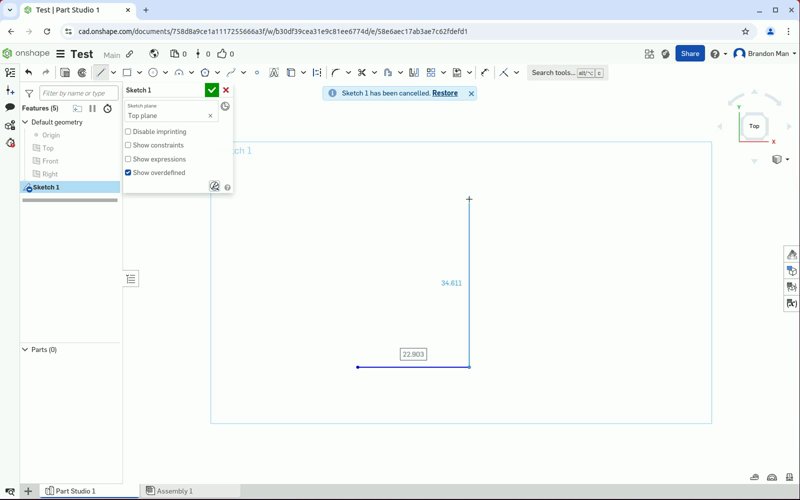
key_down(shift)
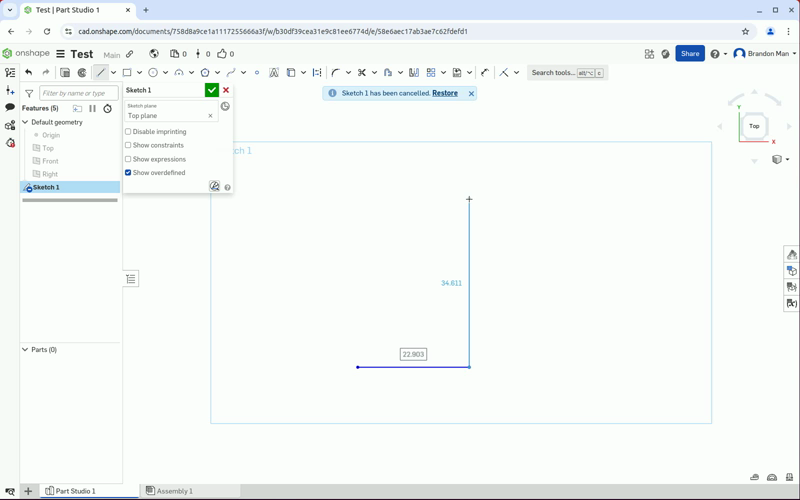
mouse_move(357, 198)
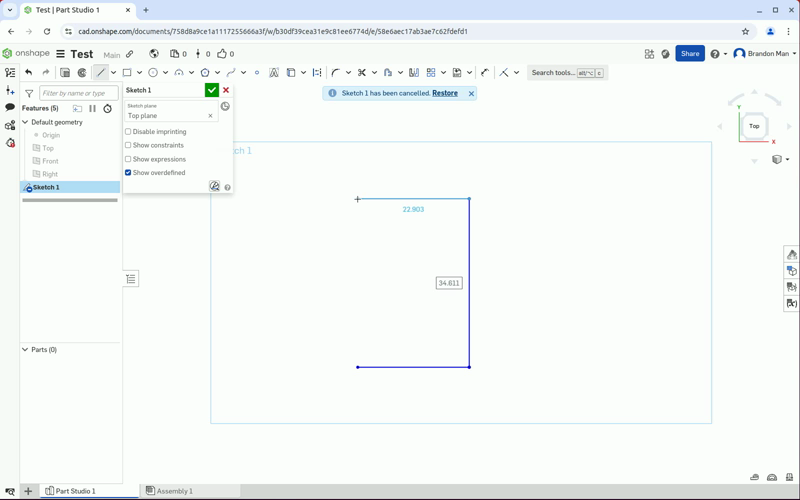
click(357, 198)
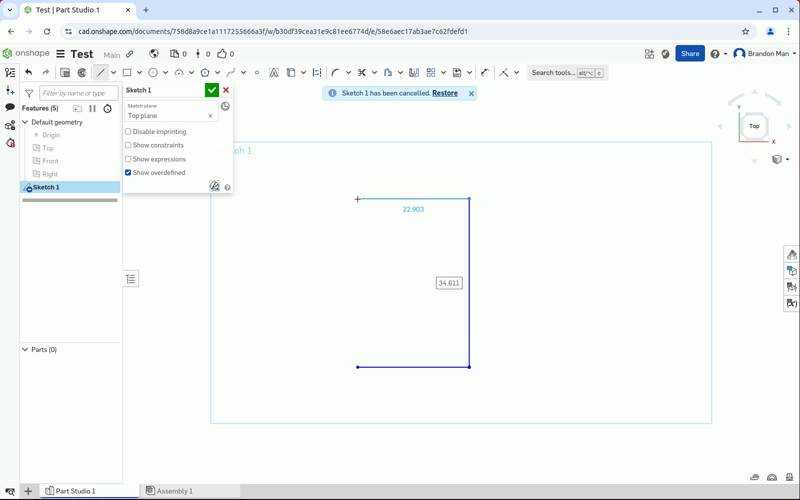
key_up(shift)
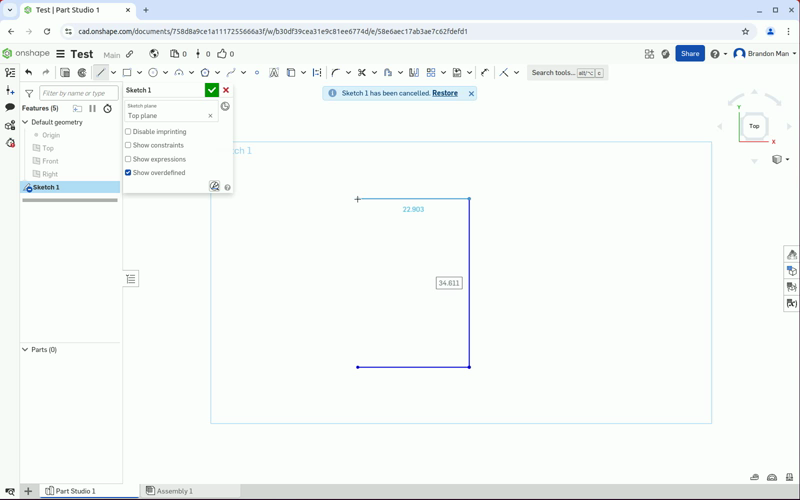
key_down(shift)
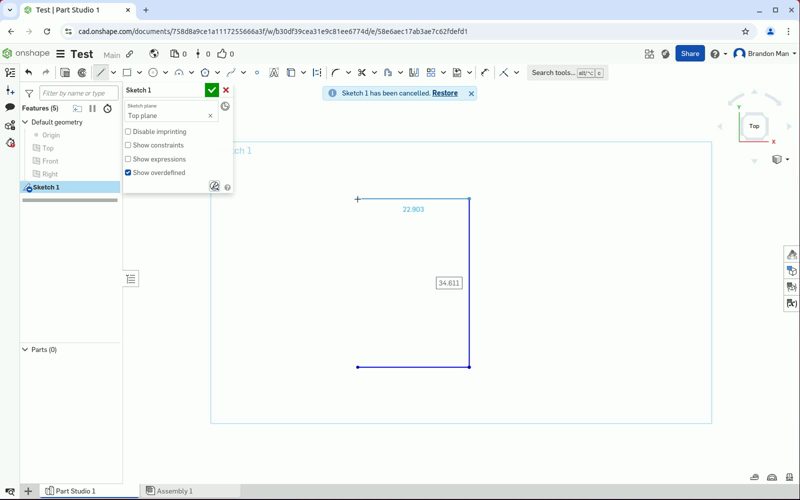
mouse_move(357, 367)
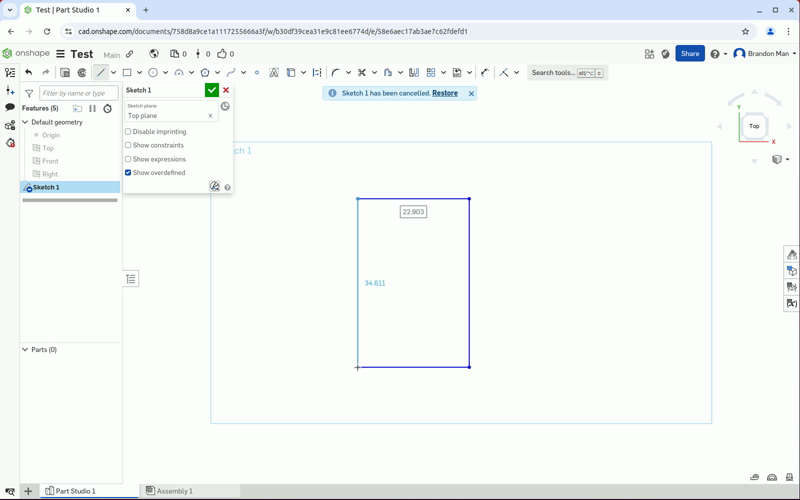
key_up(shift)
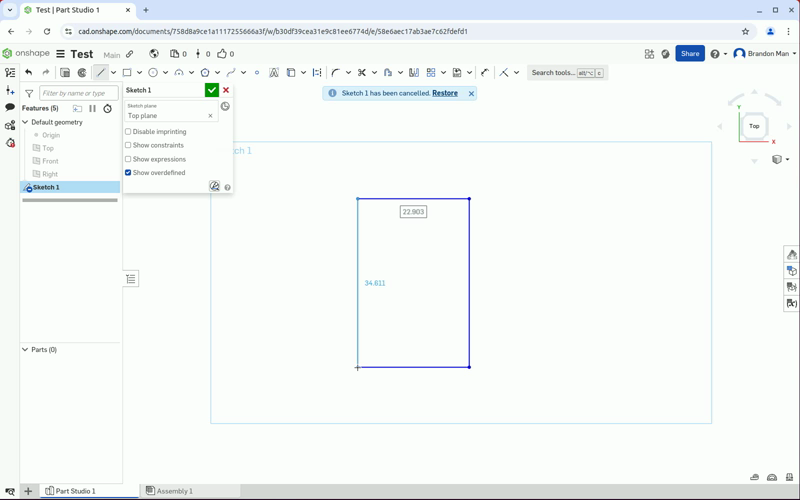
click(357, 367)
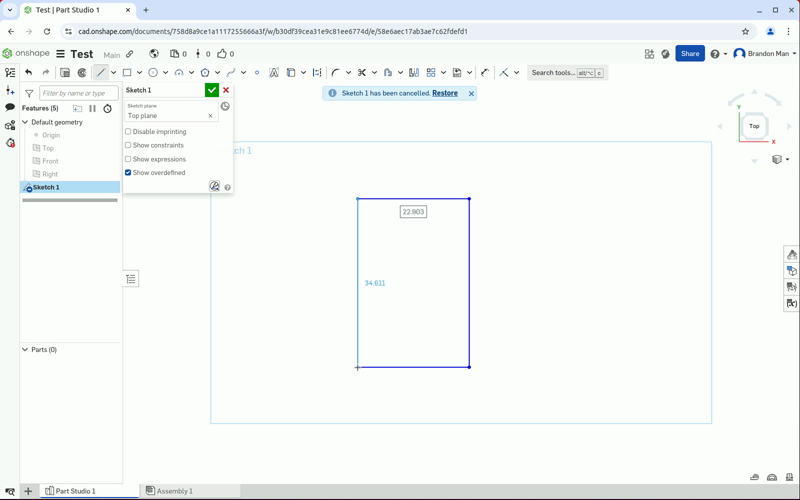
key(esc)
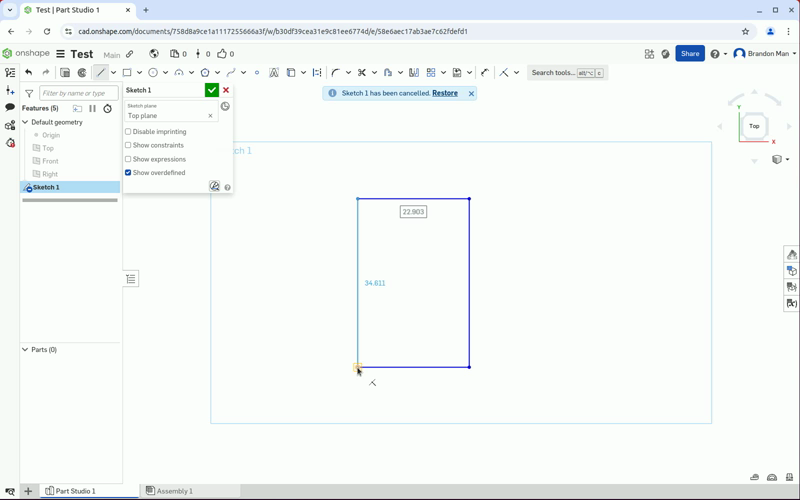
key(l)
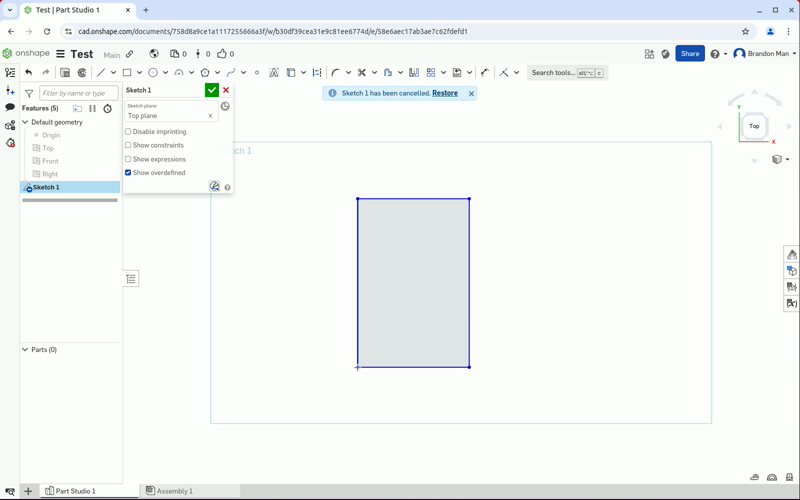
key_down(shift)
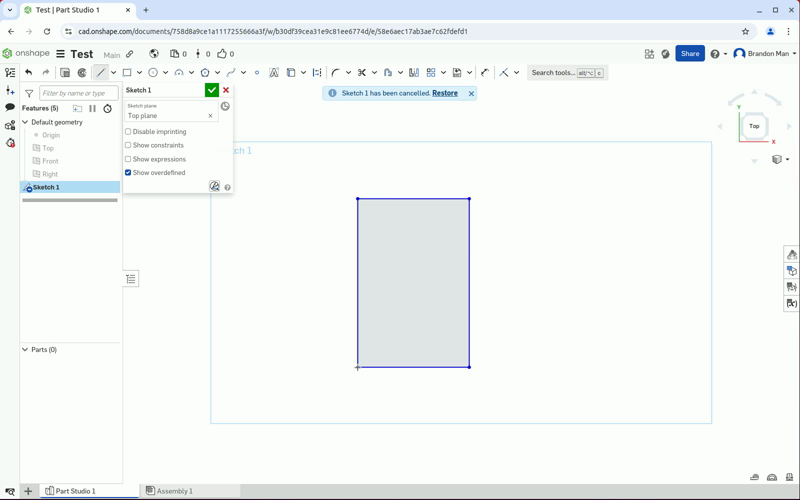
mouse_move(362, 361)
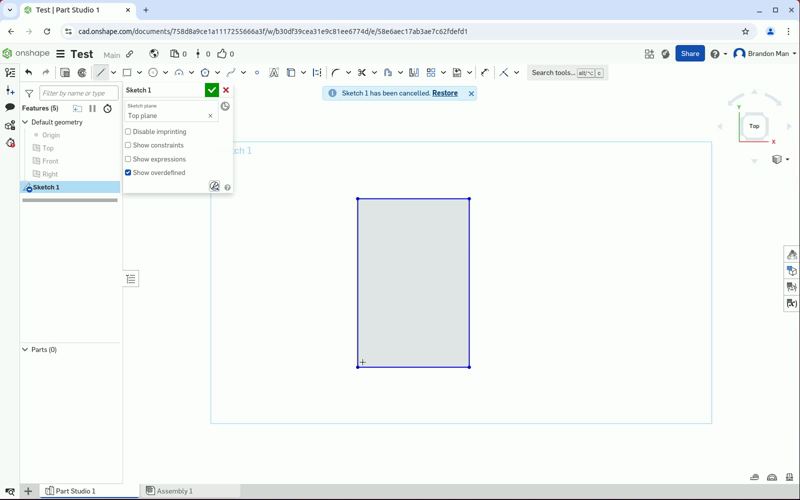
click(362, 361)
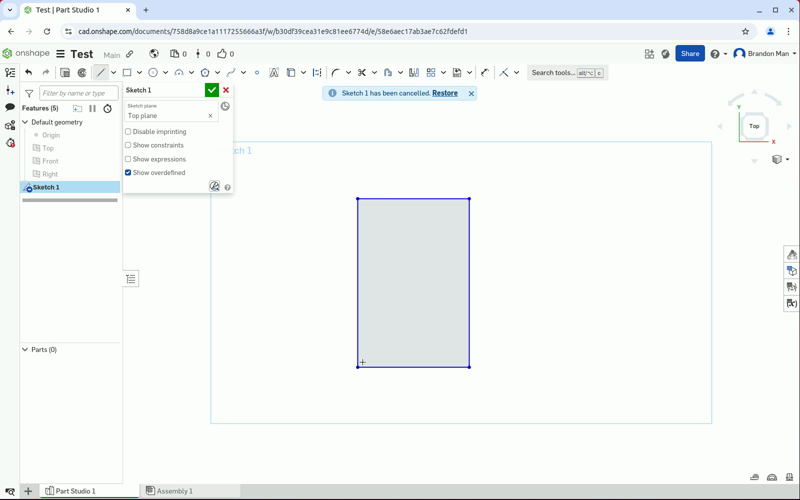
key_up(shift)
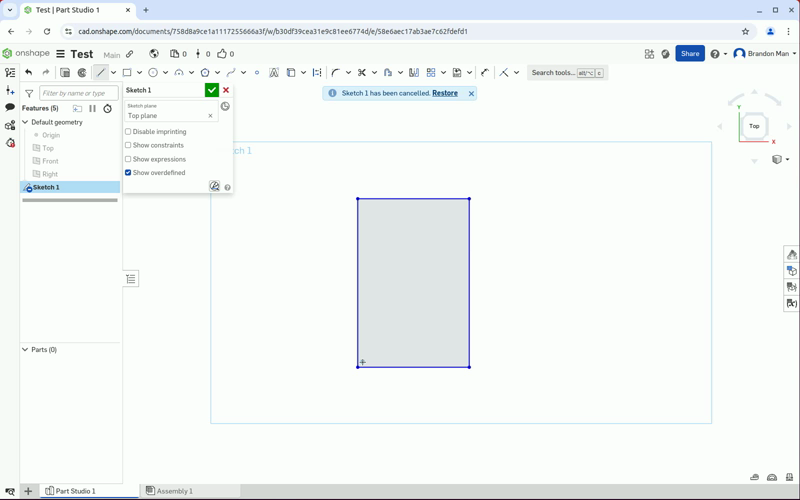
key_down(shift)
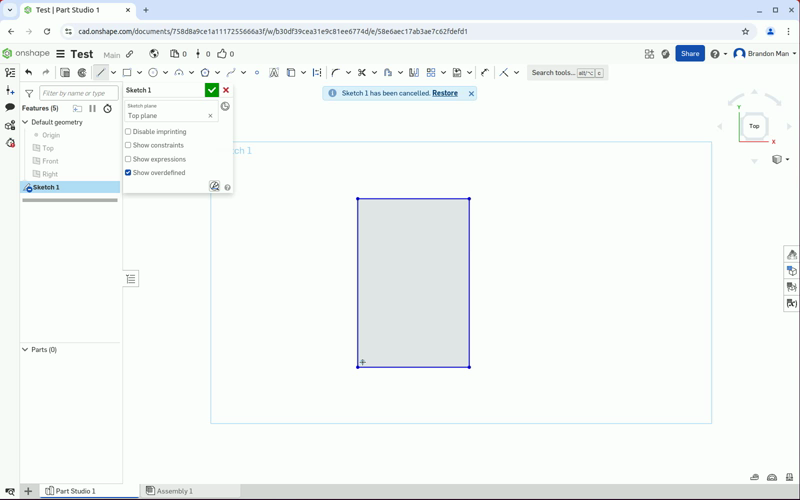
mouse_move(465, 361)
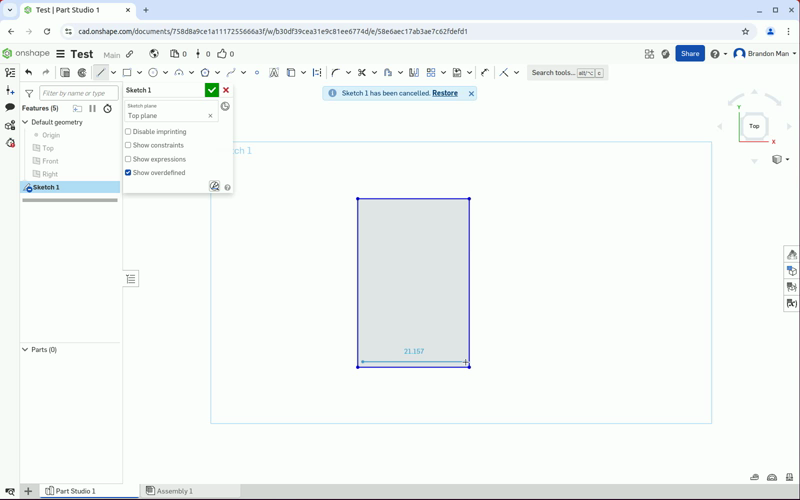
click(465, 361)
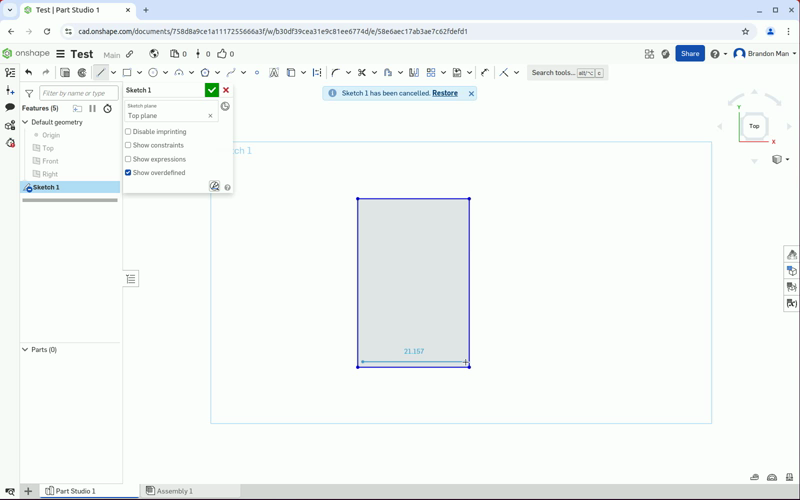
key_up(shift)
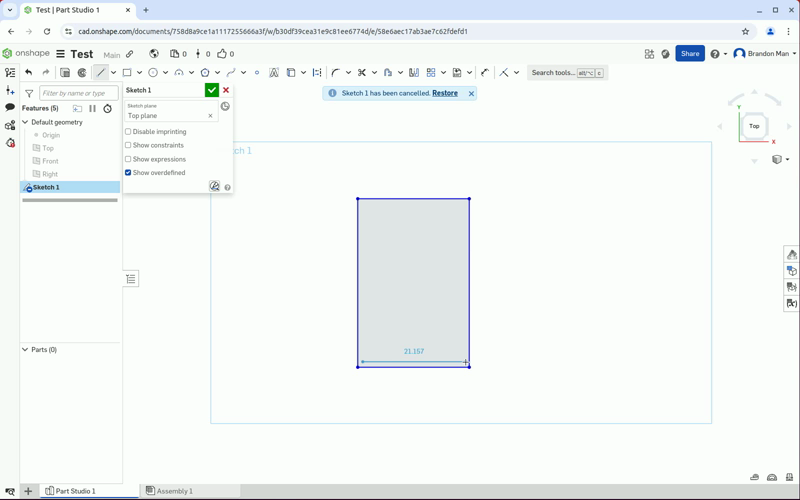
key_down(shift)
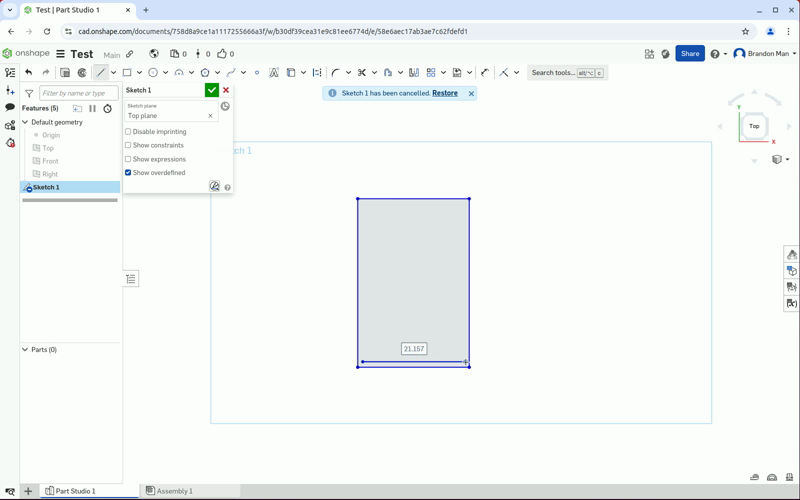
mouse_move(465, 204)
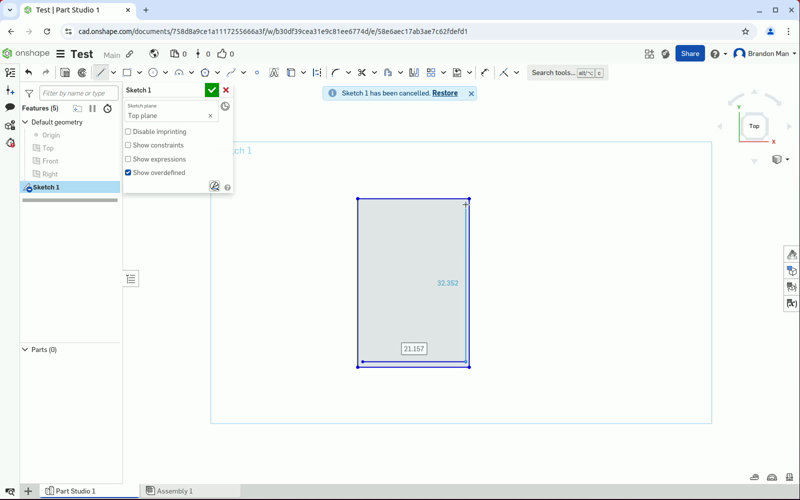
click(465, 204)
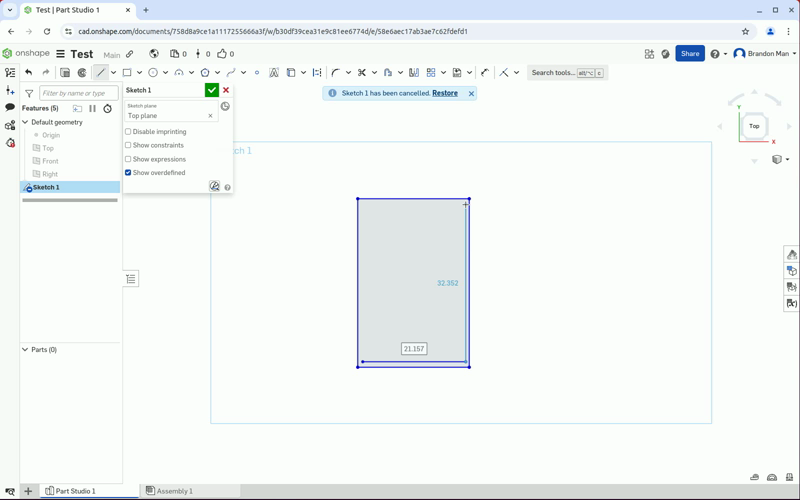
key_up(shift)
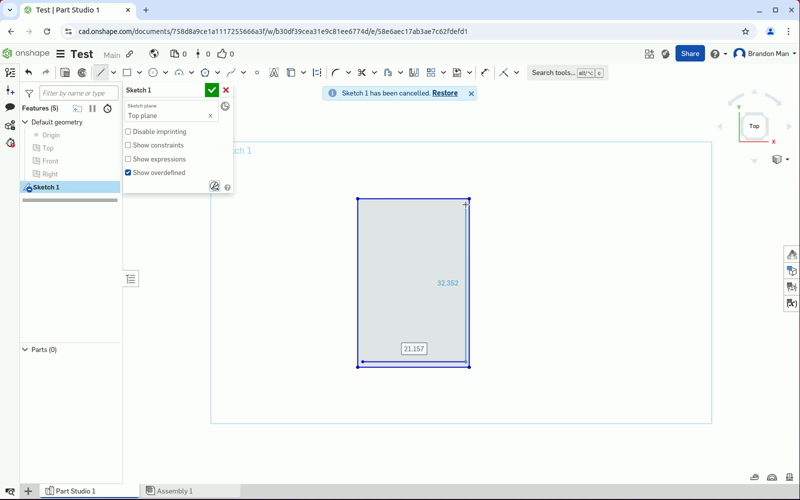
key_down(shift)
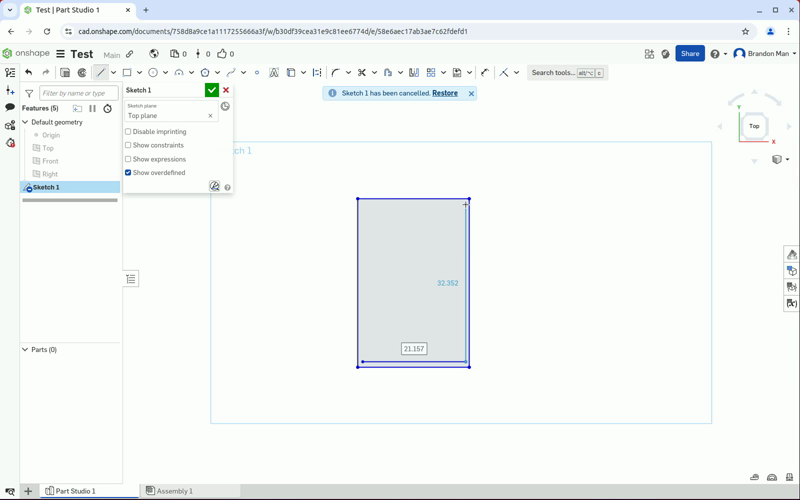
mouse_move(362, 204)
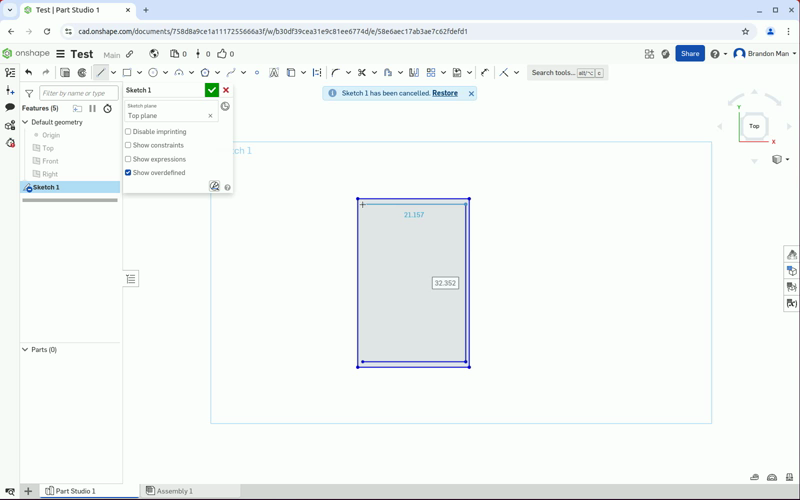
click(362, 204)
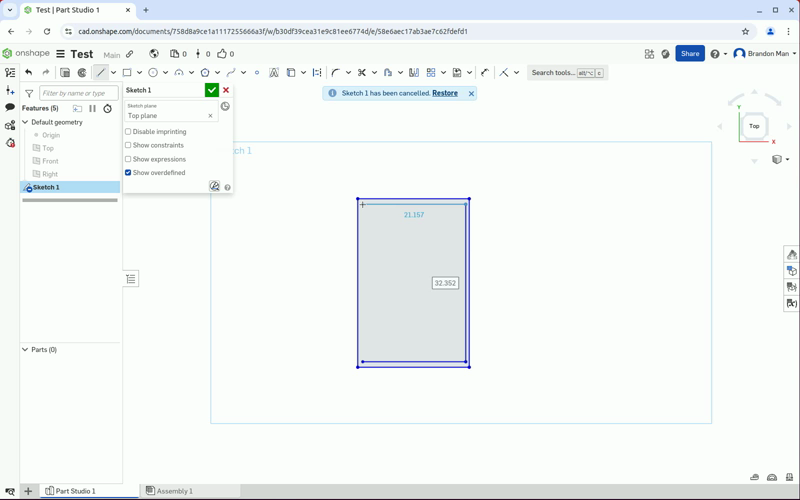
key_up(shift)
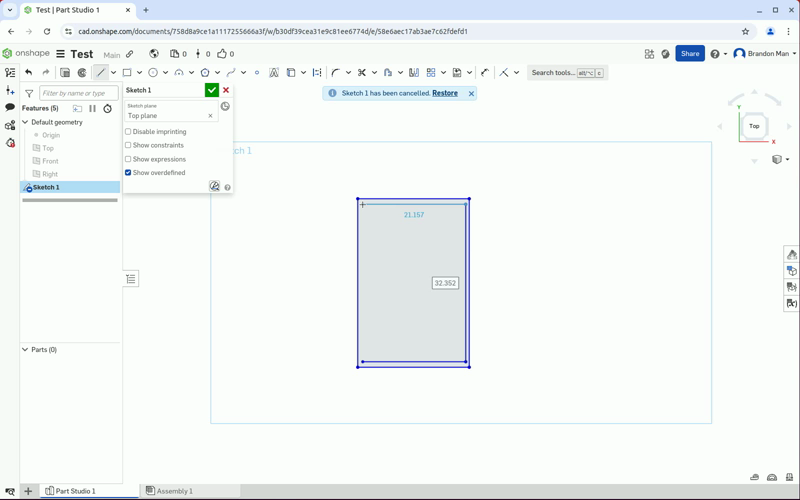
key_down(shift)
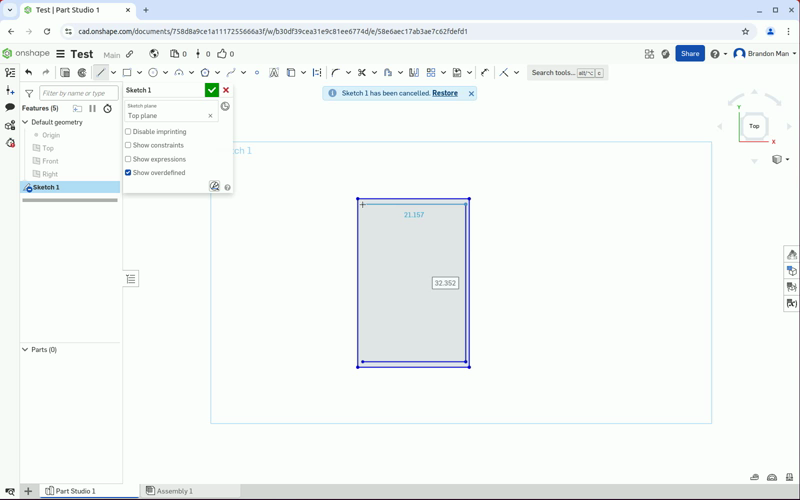
mouse_move(362, 361)
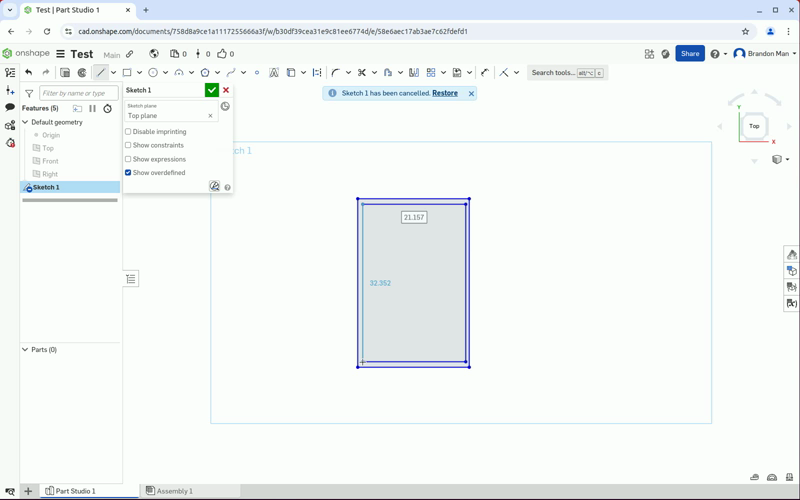
key_up(shift)
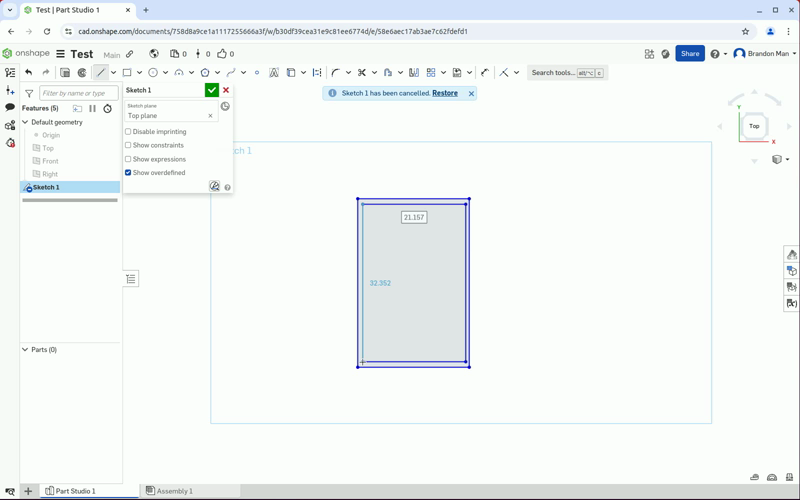
click(362, 361)
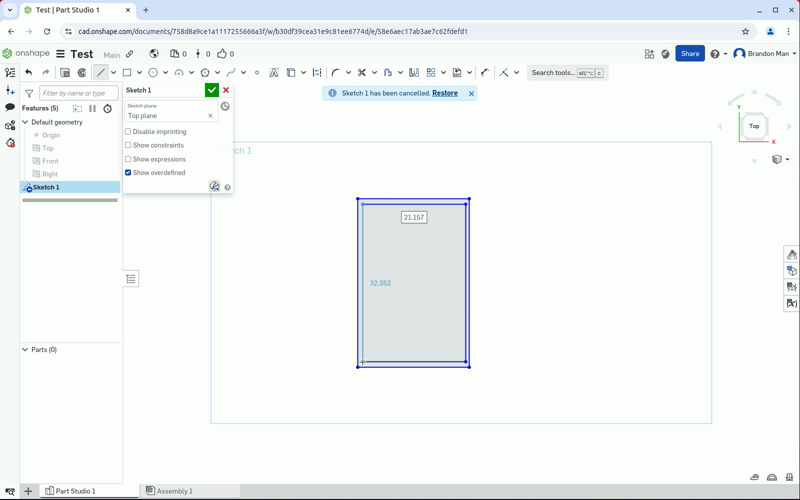
key(esc)
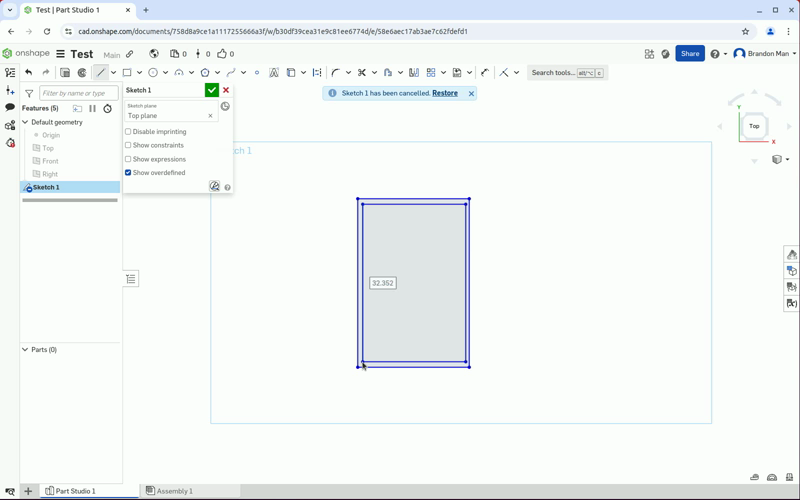
mouse_move(442, 200)
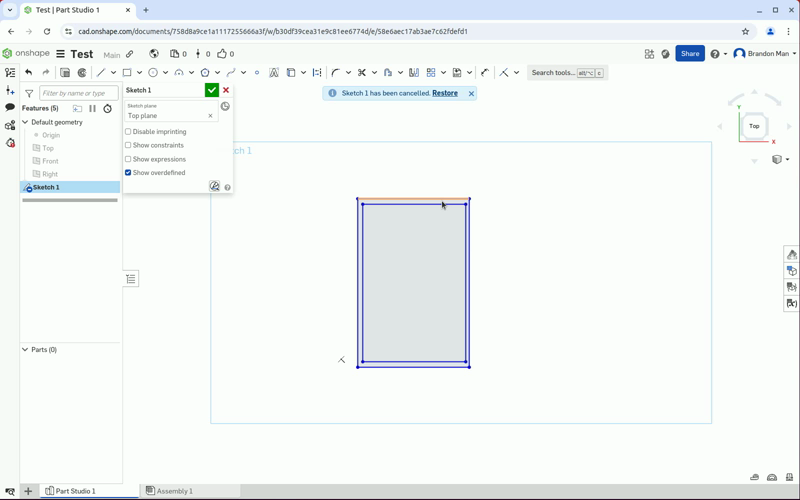
click(442, 200)
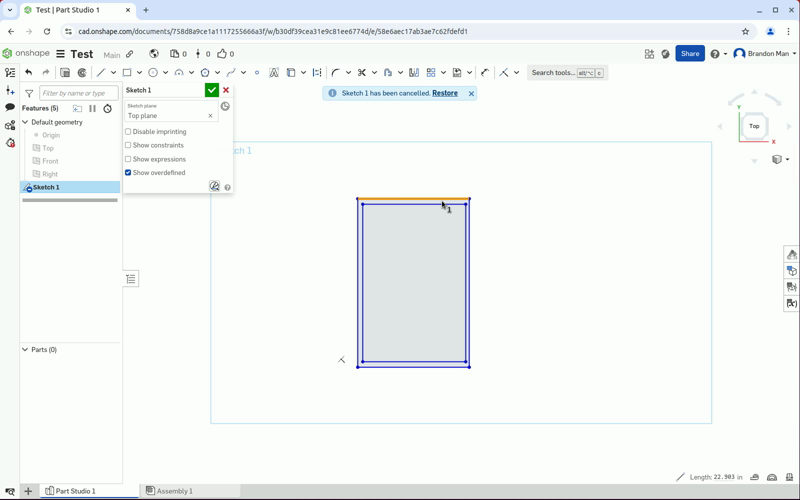
mouse_move(73, 352)
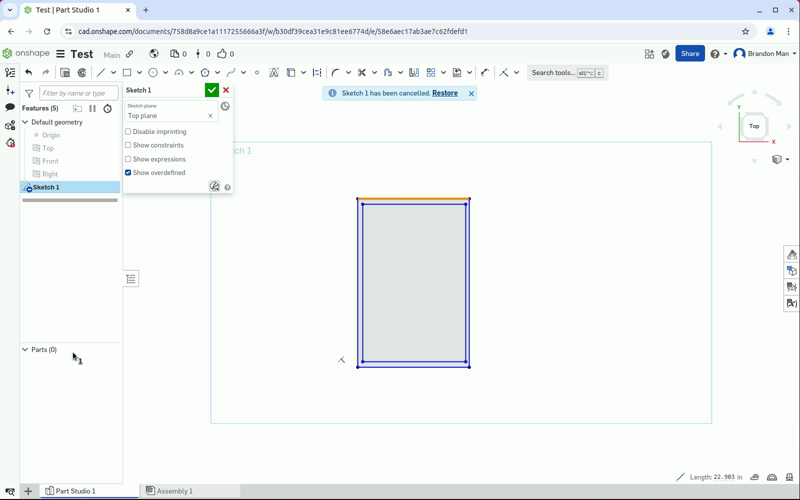
key(shift+y)
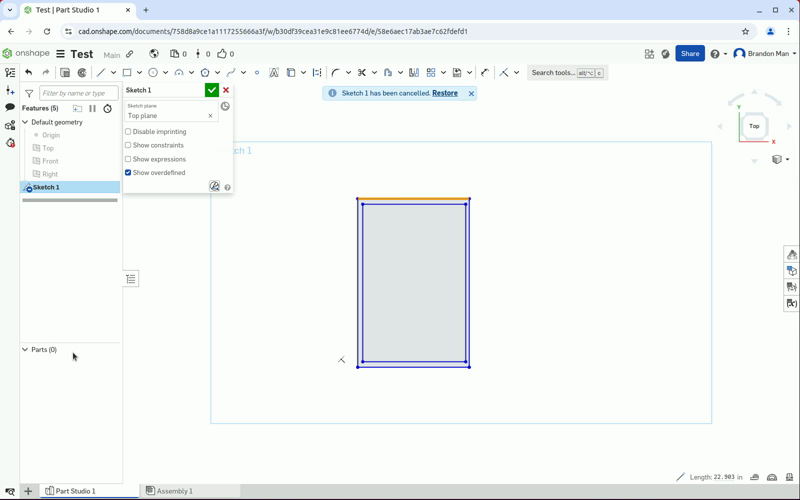
key(shift+e)
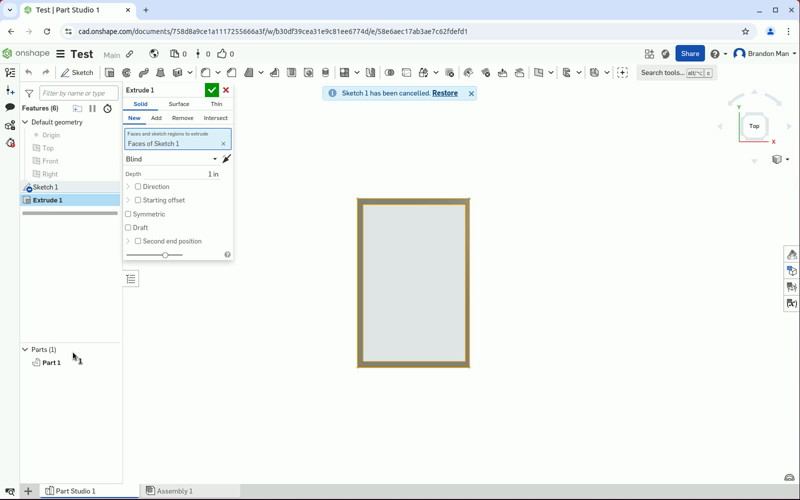
mouse_move(143, 106)
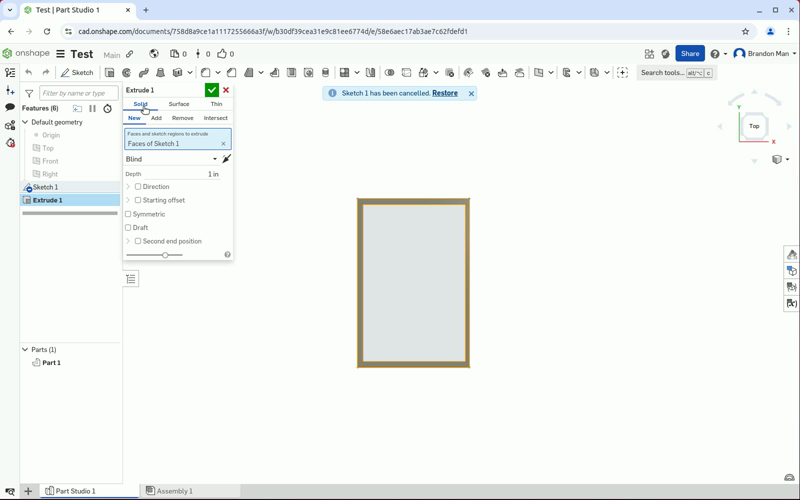
click(143, 106)
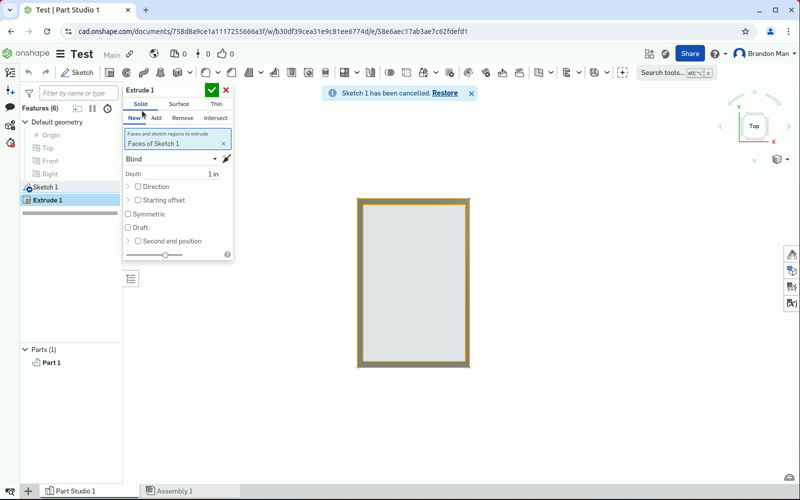
mouse_move(137, 120)
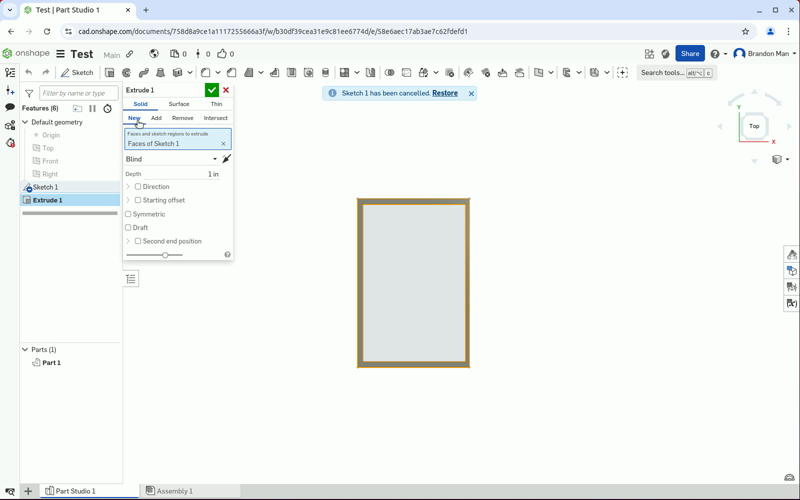
click(137, 120)
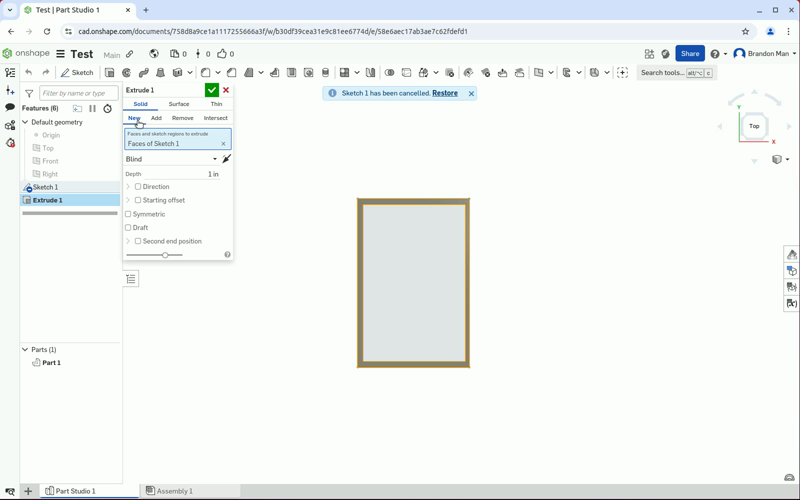
key(tab, 4)
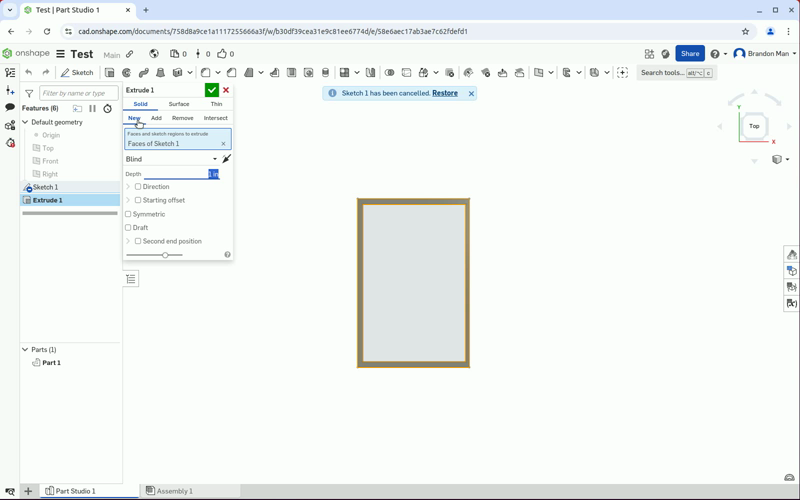
text(11.554)
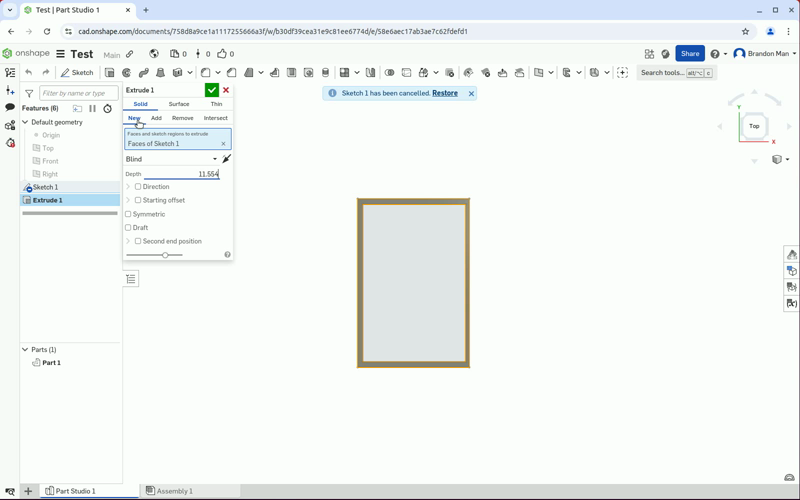
key(enter)
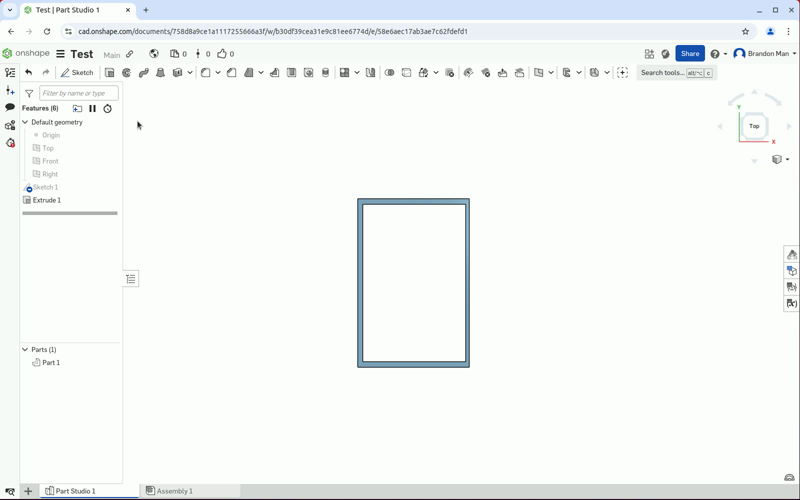
key(shift+h)
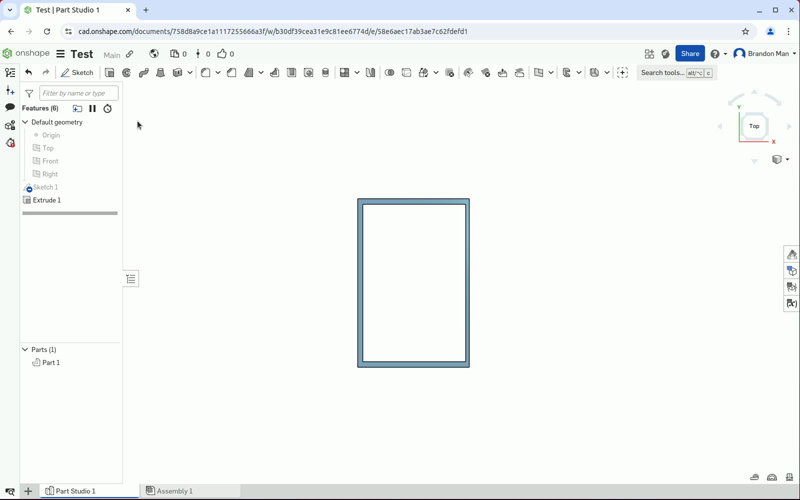
key(shift+h)
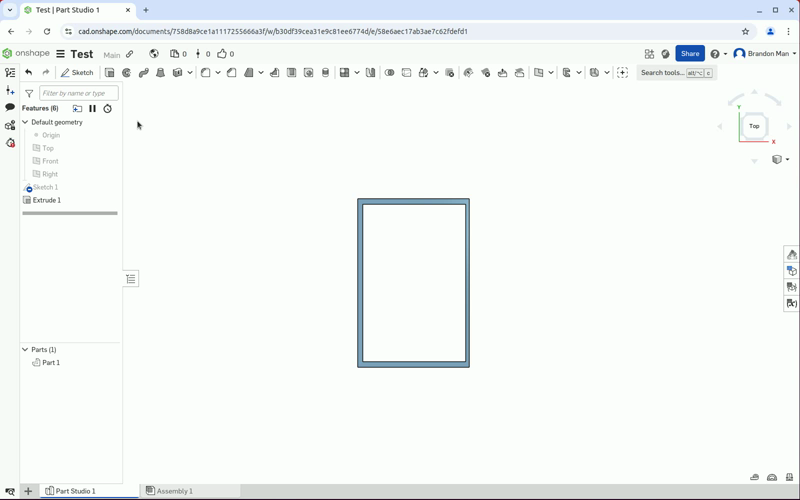
mouse_move(73, 189)
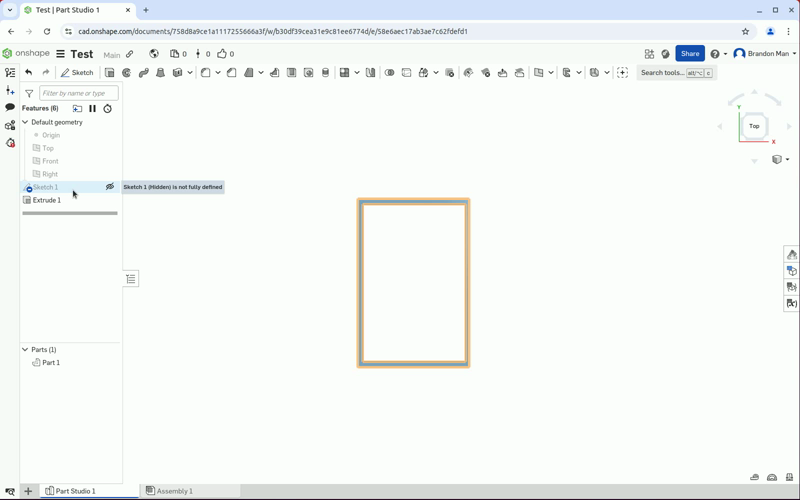
click(73, 189)
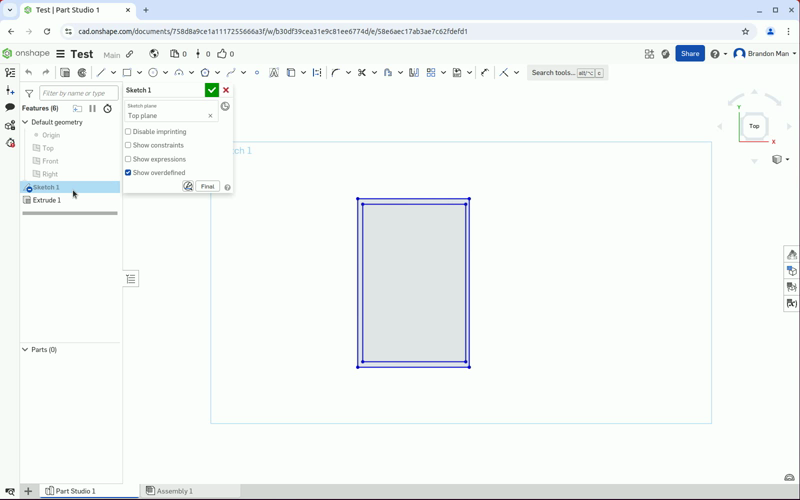
mouse_move(229, 92)
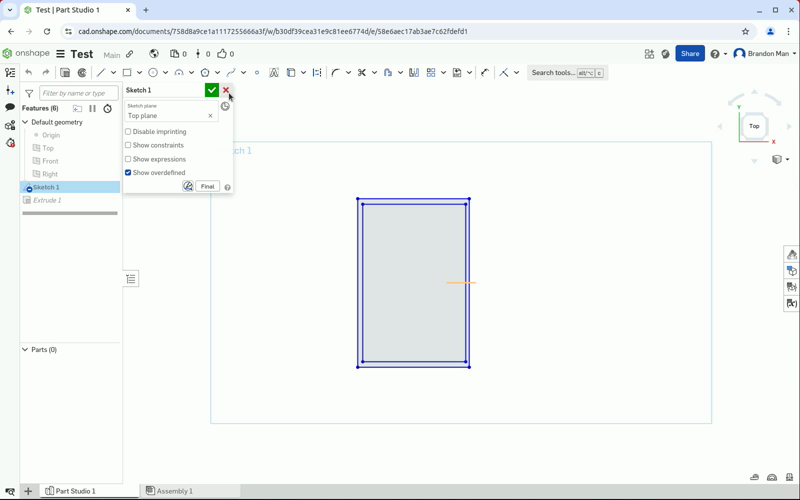
click(229, 92)
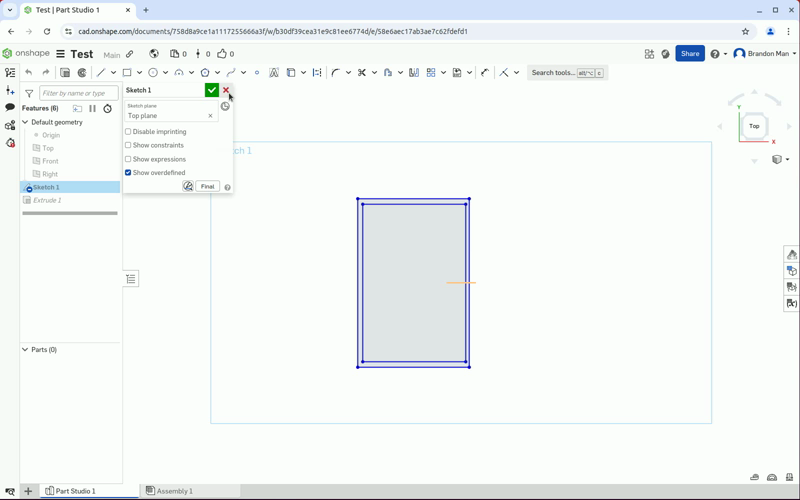
key(shift+s)
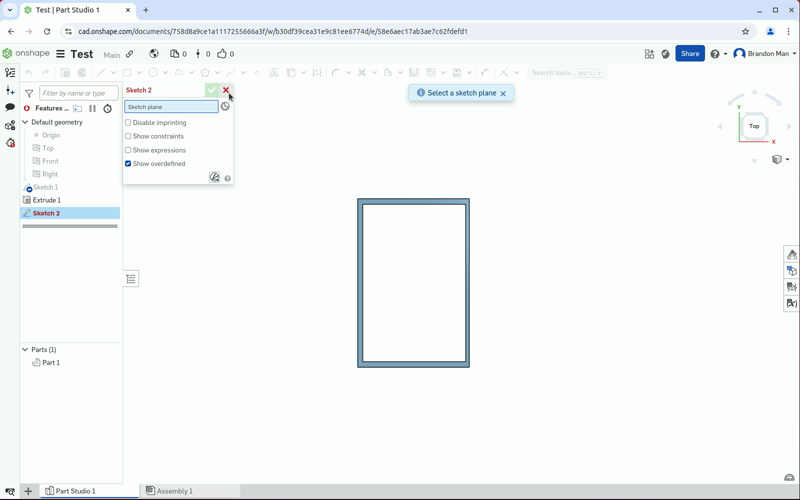
mouse_move(73, 150)
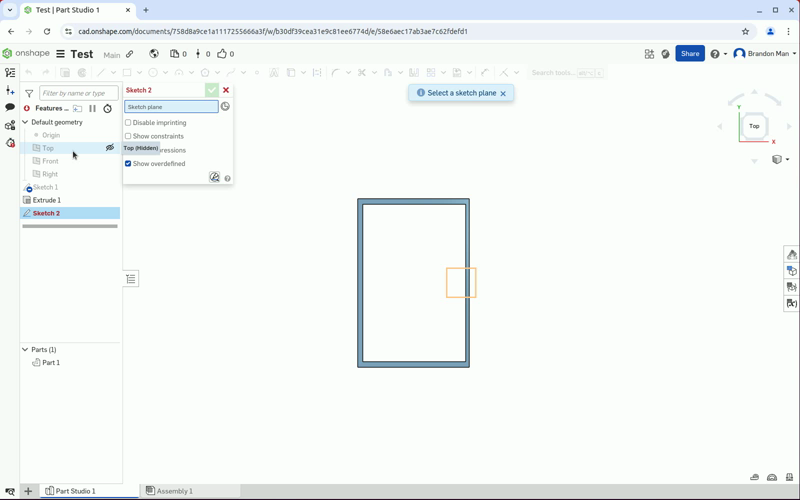
click(73, 150)
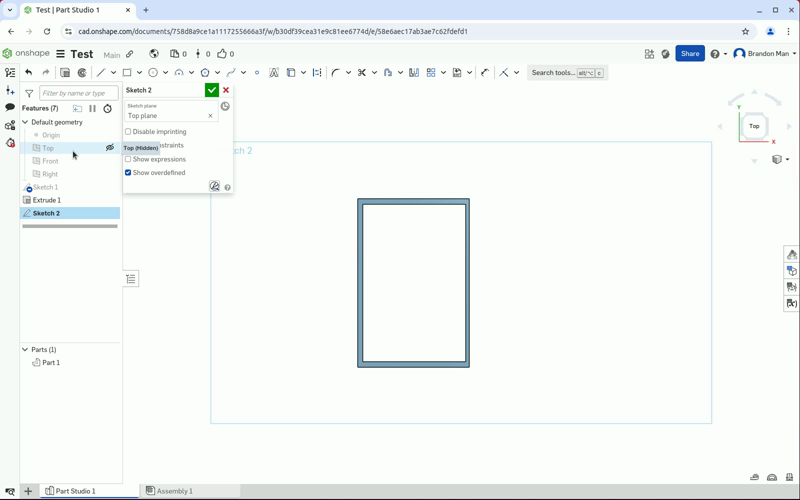
mouse_move(73, 352)
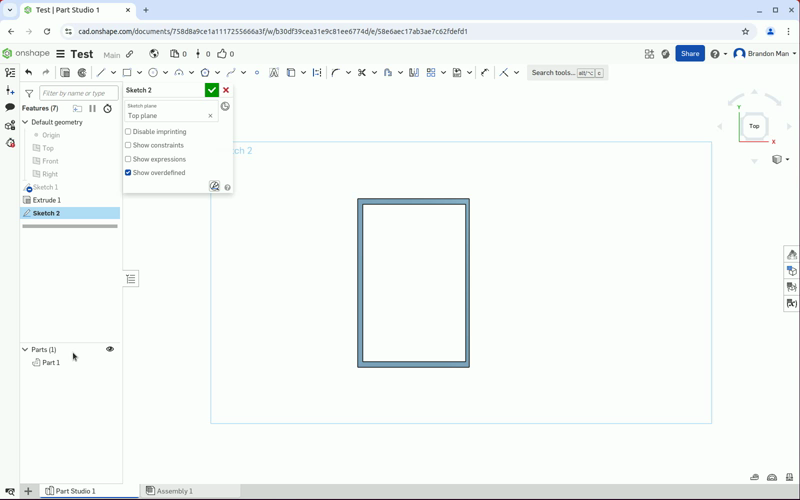
key(y)
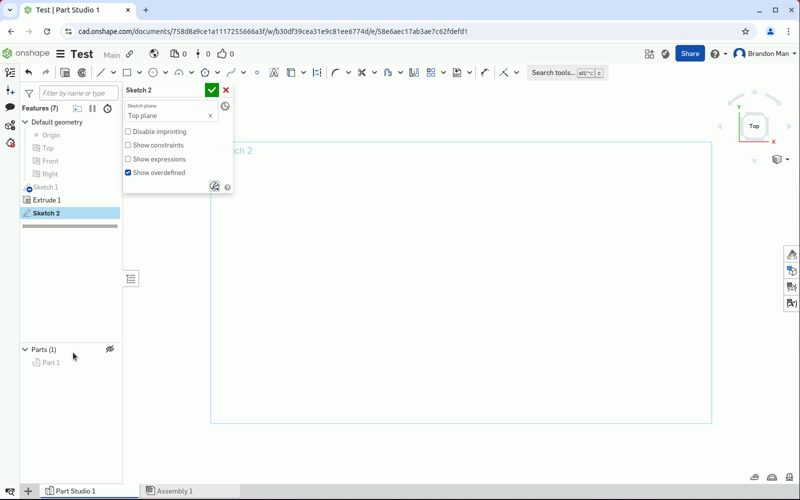
key(l)
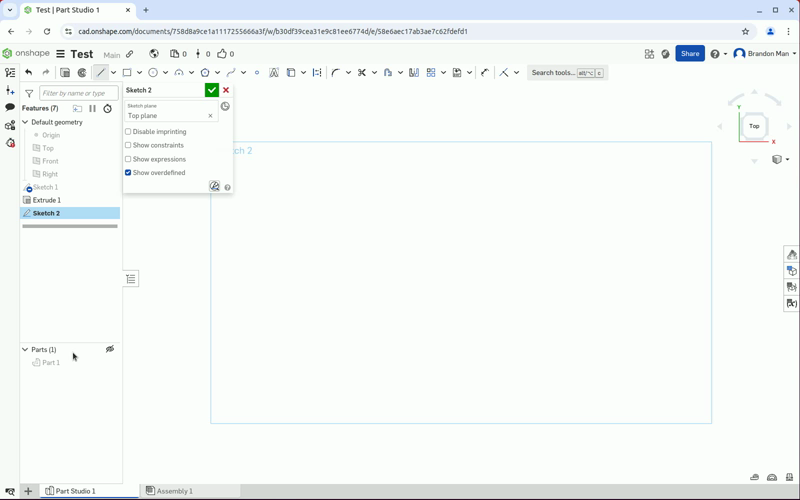
key_down(shift)
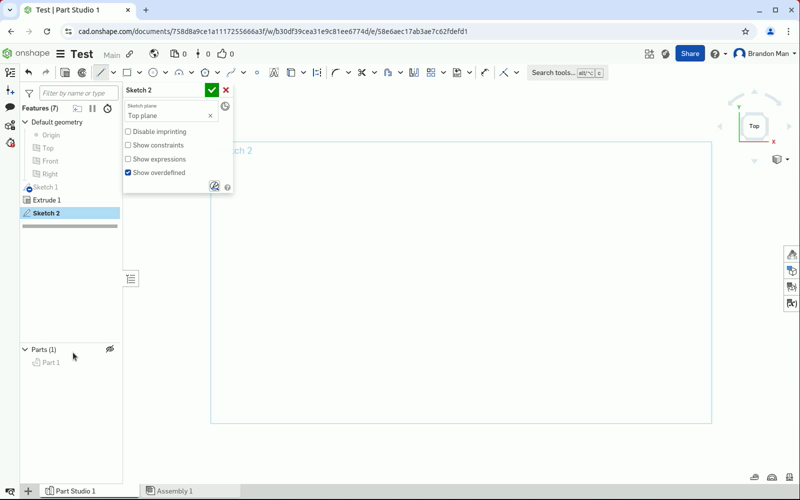
mouse_move(362, 362)
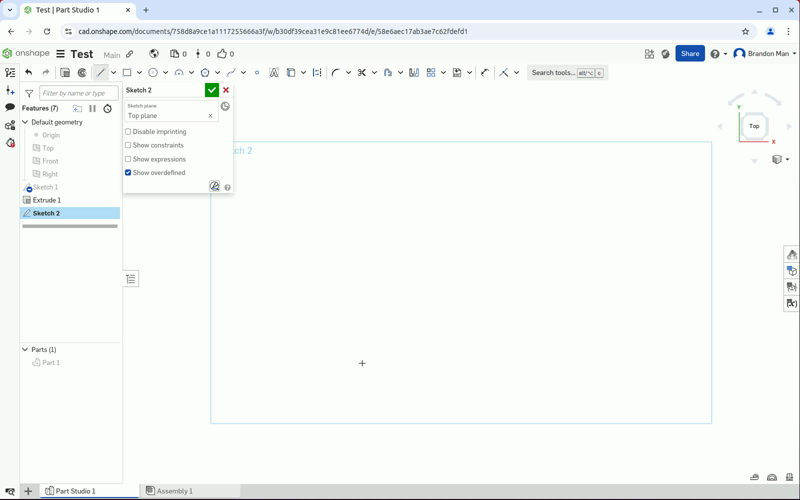
click(362, 362)
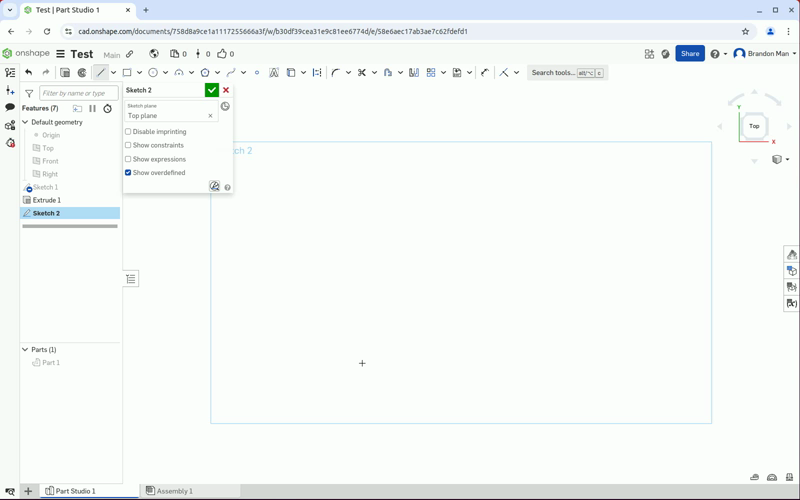
key_up(shift)
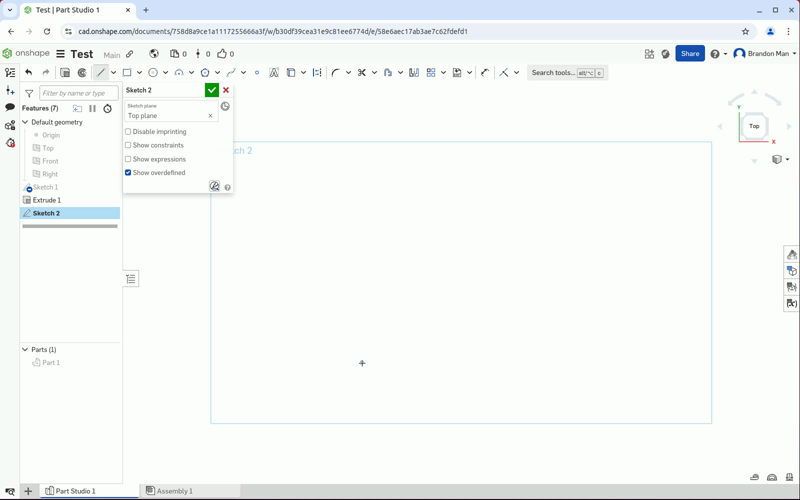
key_down(shift)
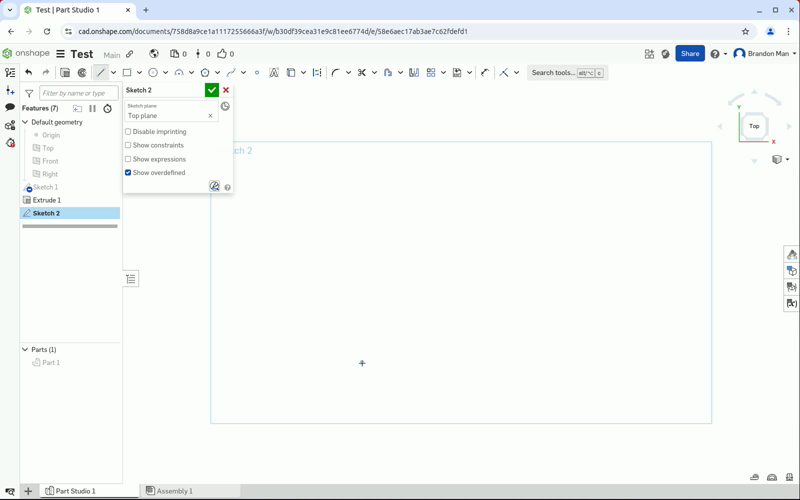
mouse_move(464, 362)
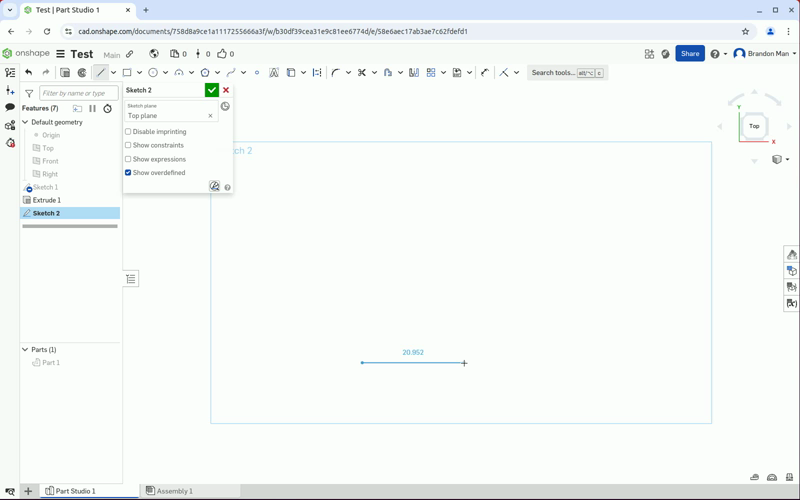
click(464, 362)
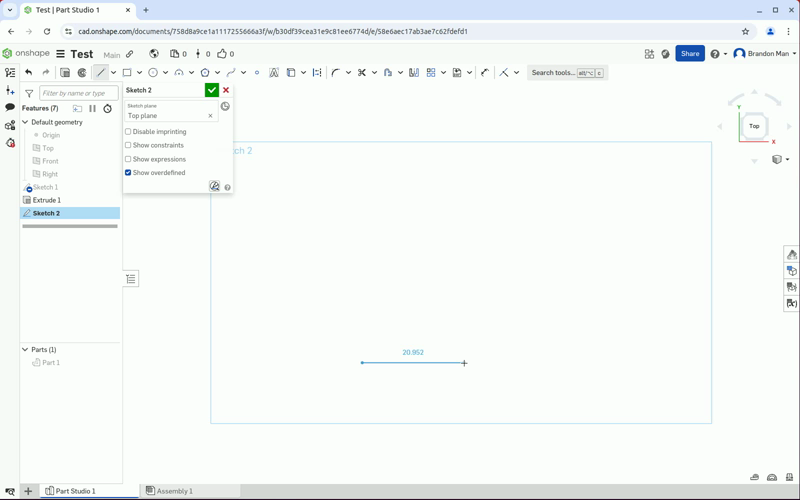
key_up(shift)
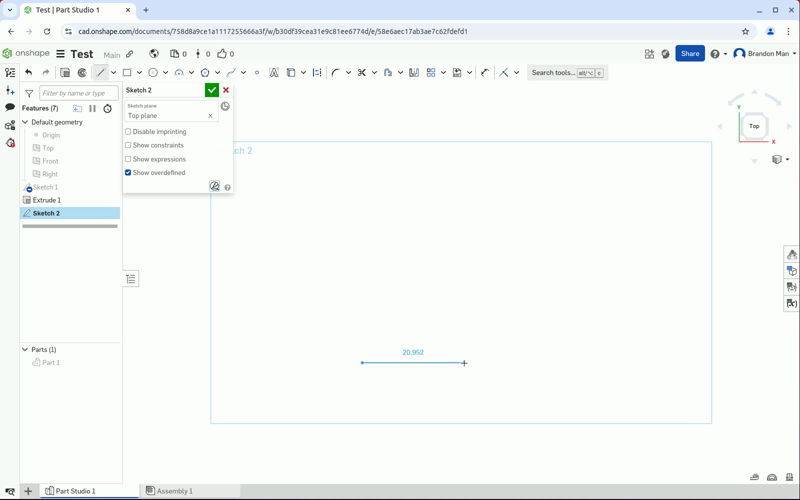
key_down(shift)
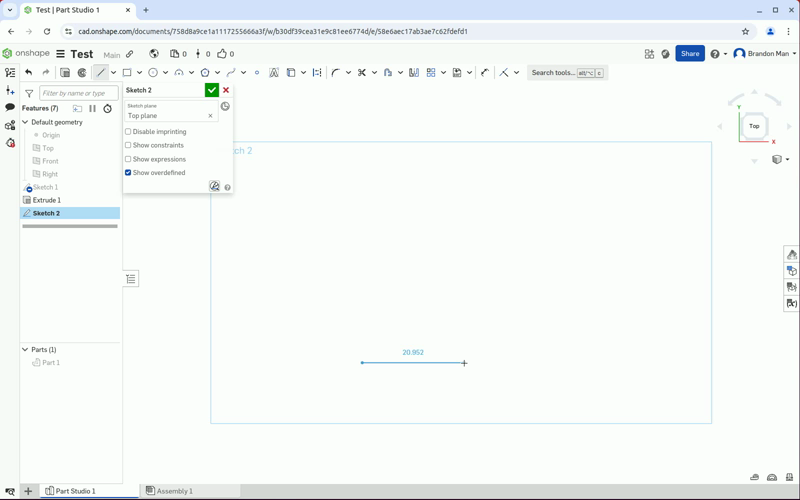
mouse_move(464, 203)
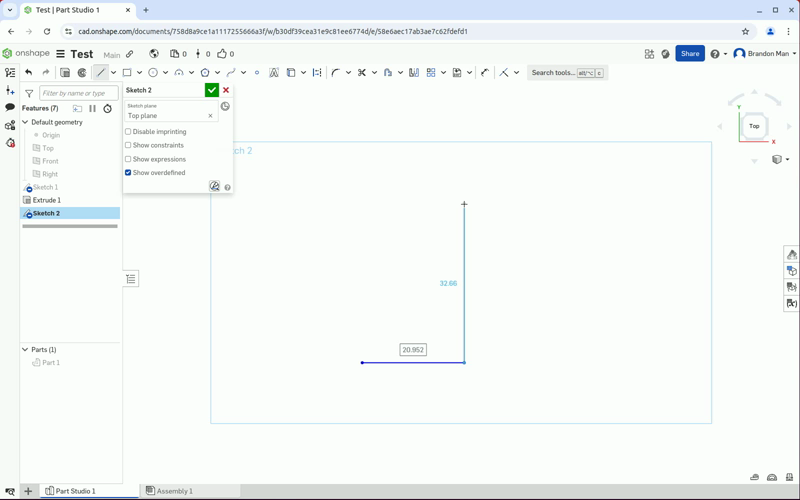
click(464, 203)
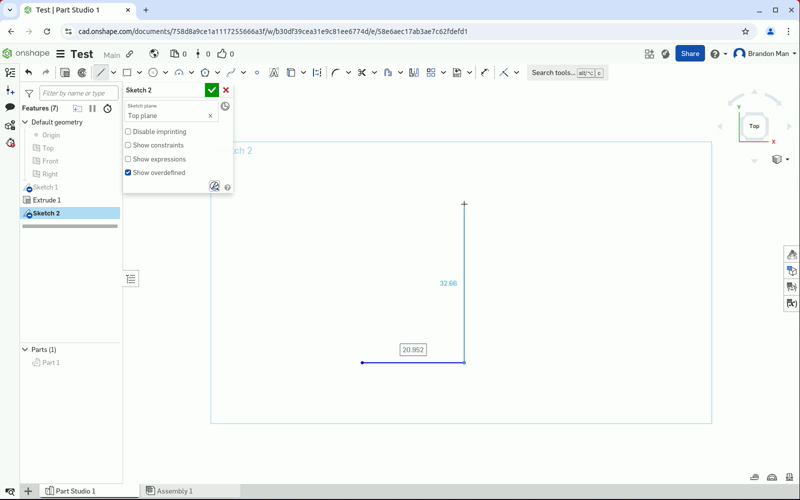
key_up(shift)
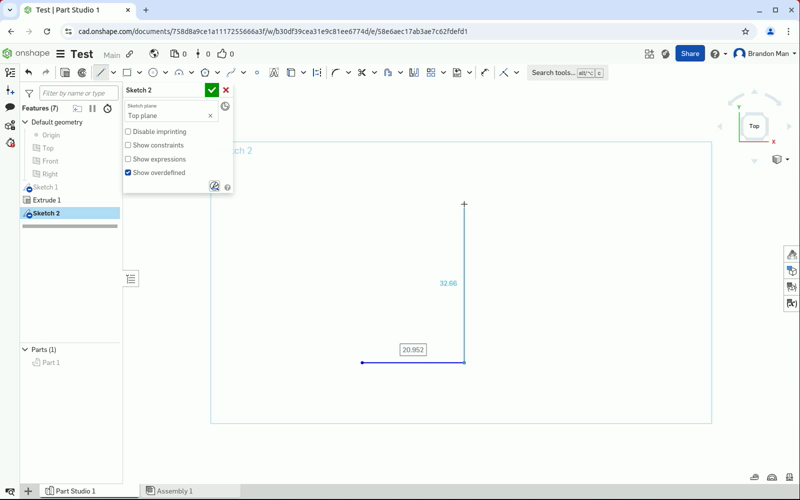
key_down(shift)
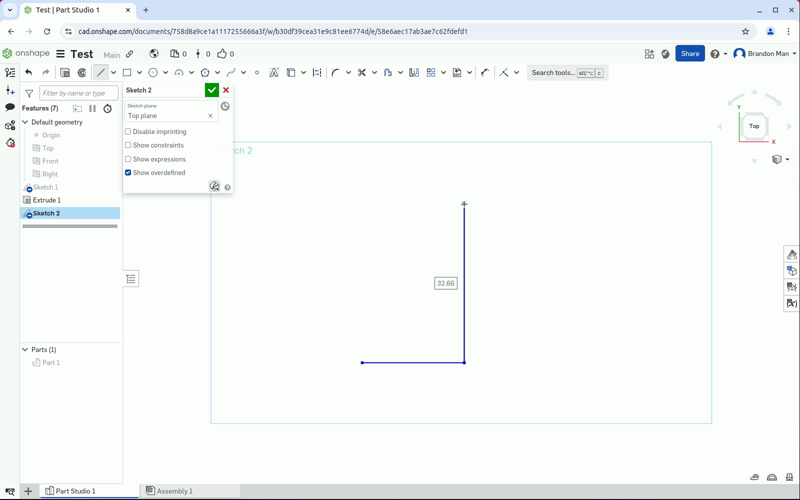
mouse_move(362, 203)
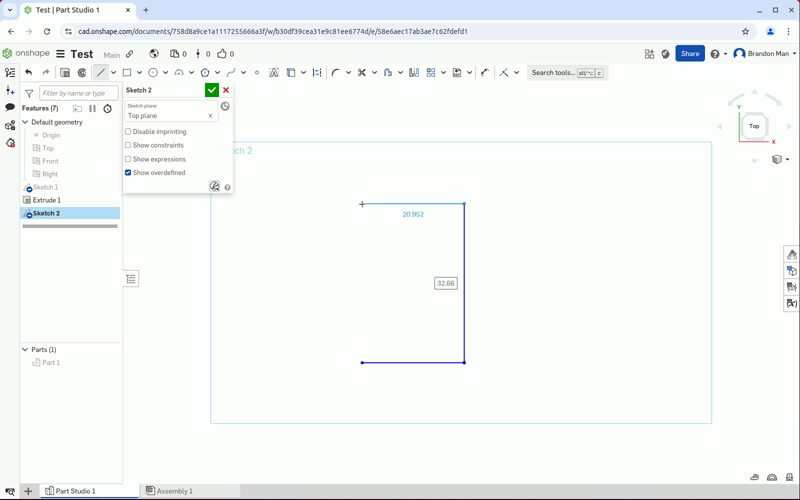
click(362, 203)
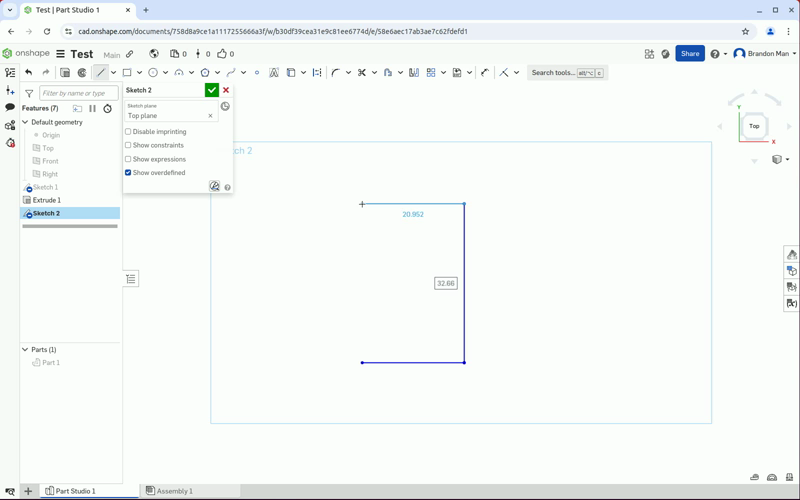
key_up(shift)
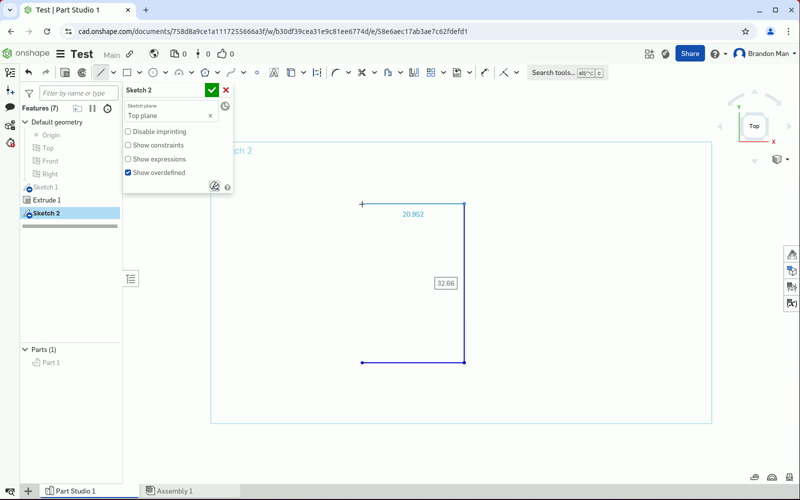
key_down(shift)
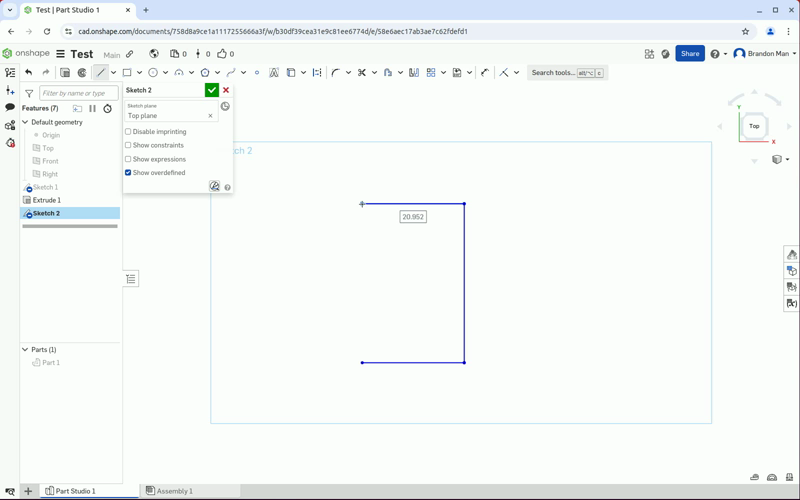
mouse_move(362, 362)
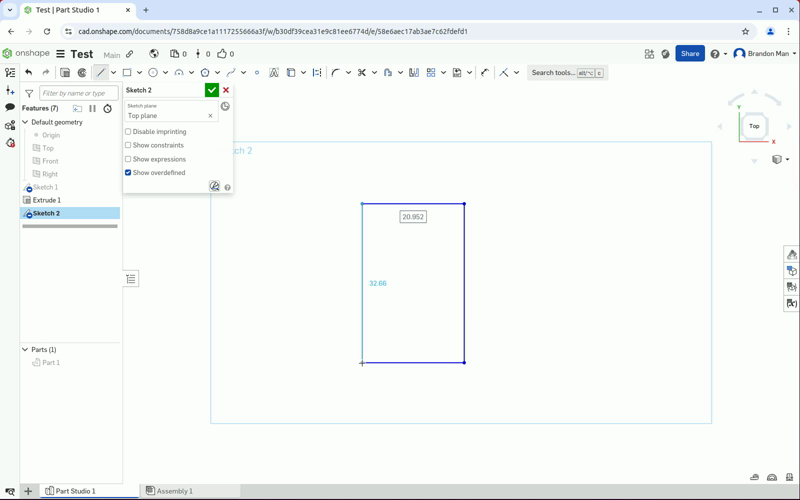
key_up(shift)
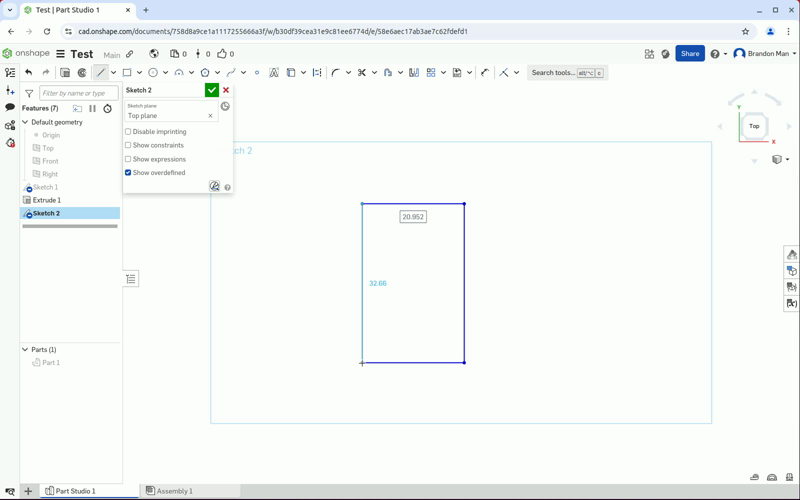
click(362, 362)
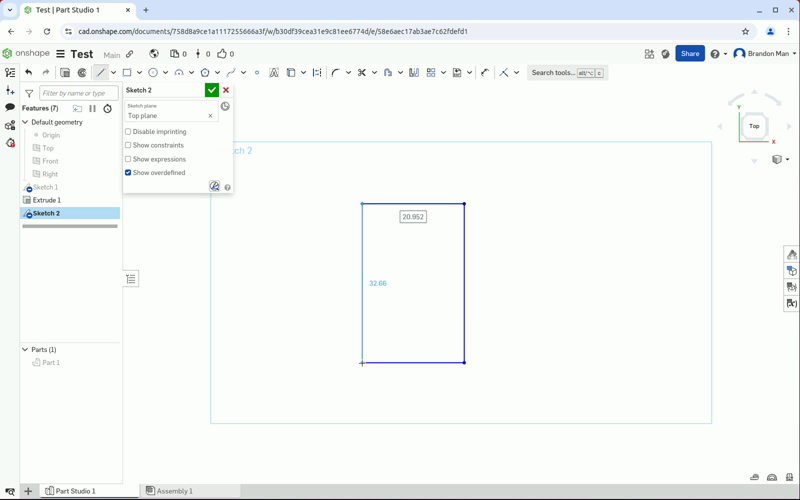
key(esc)
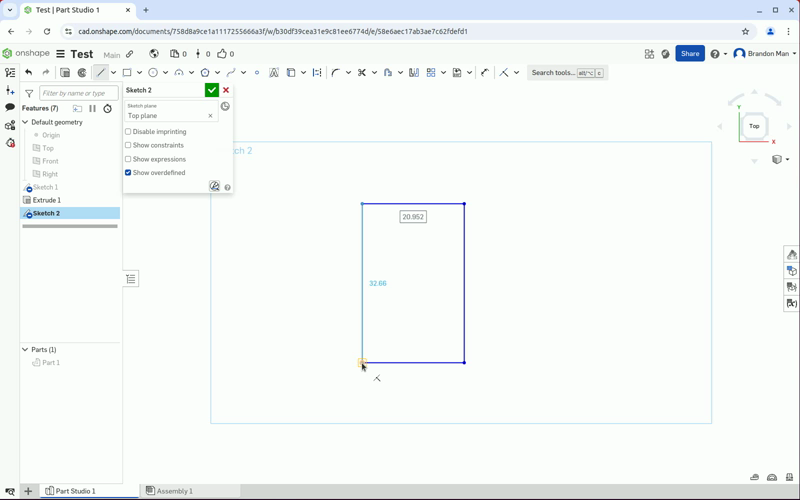
mouse_move(441, 340)
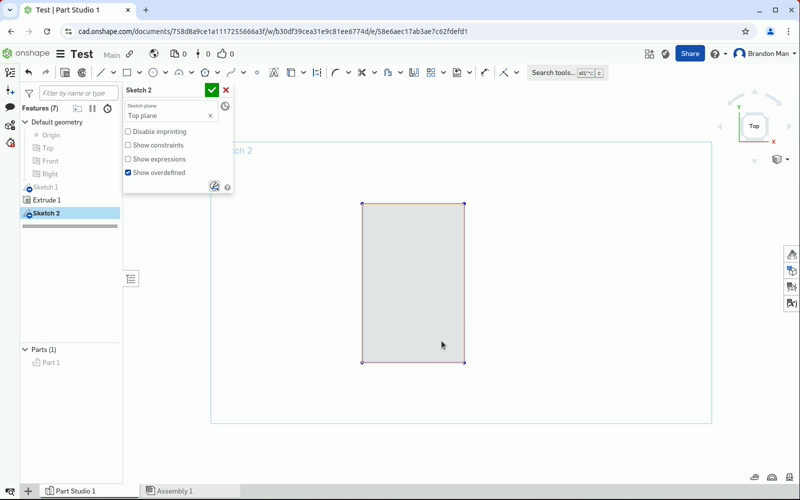
click(441, 340)
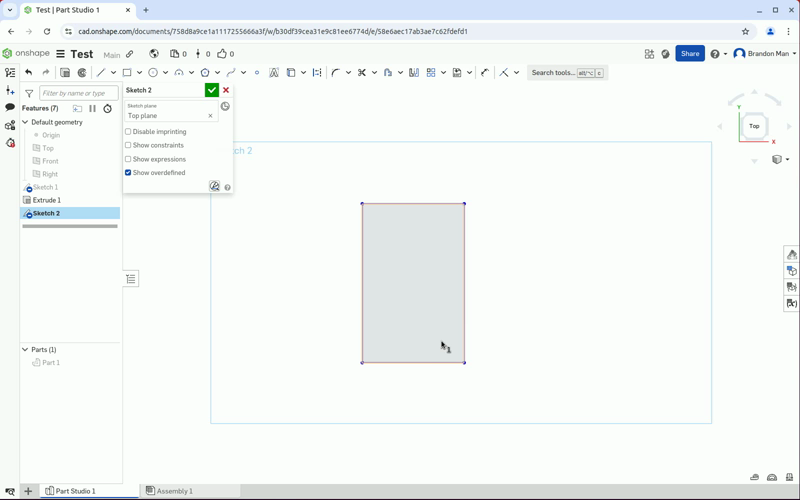
mouse_move(73, 352)
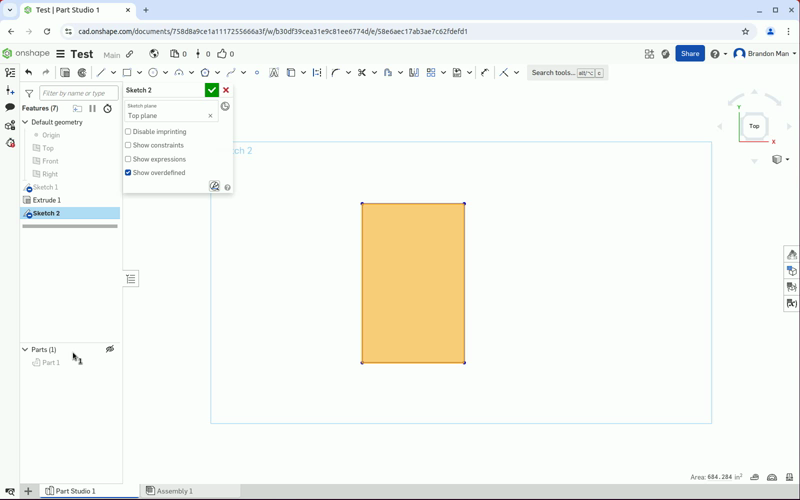
key(shift+y)
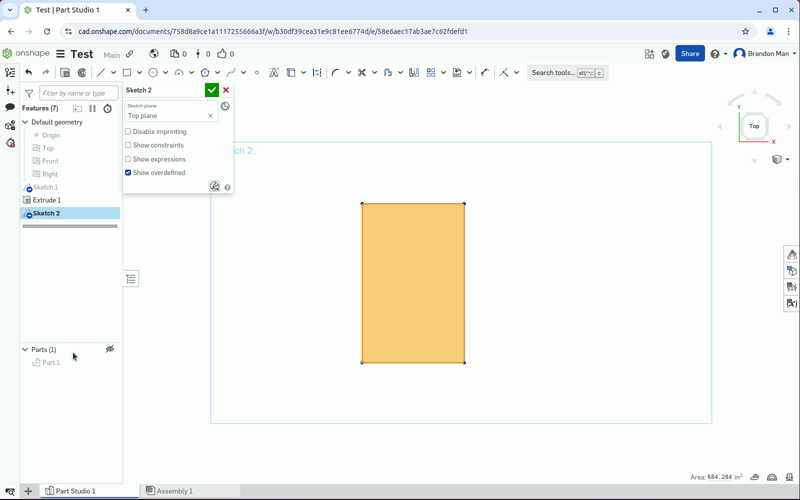
key(shift+e)
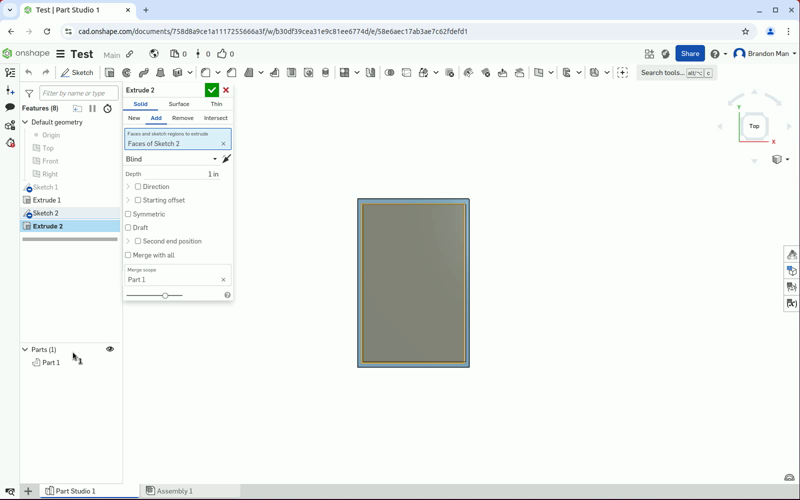
mouse_move(143, 106)
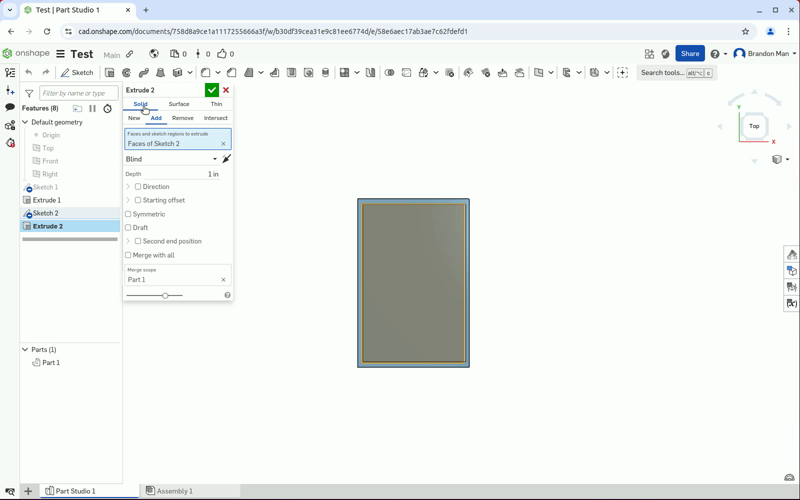
click(143, 106)
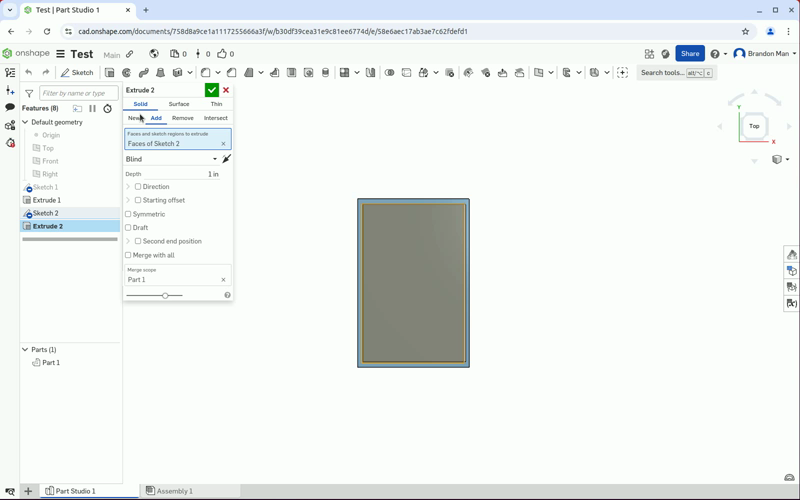
mouse_move(137, 120)
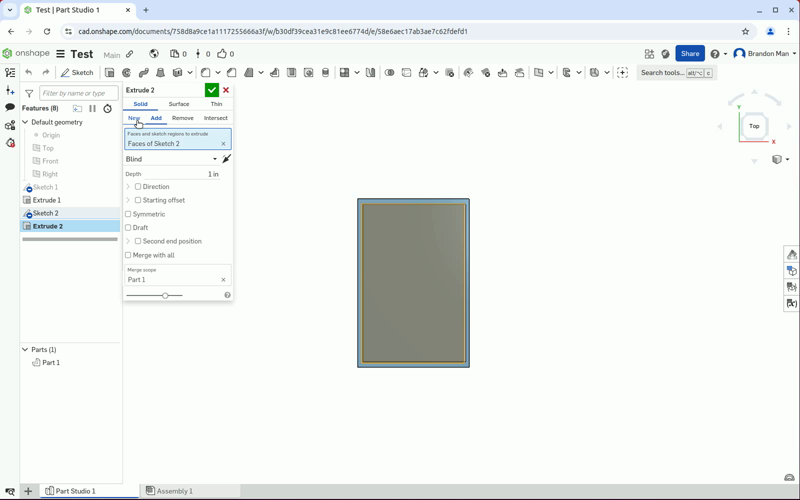
click(137, 120)
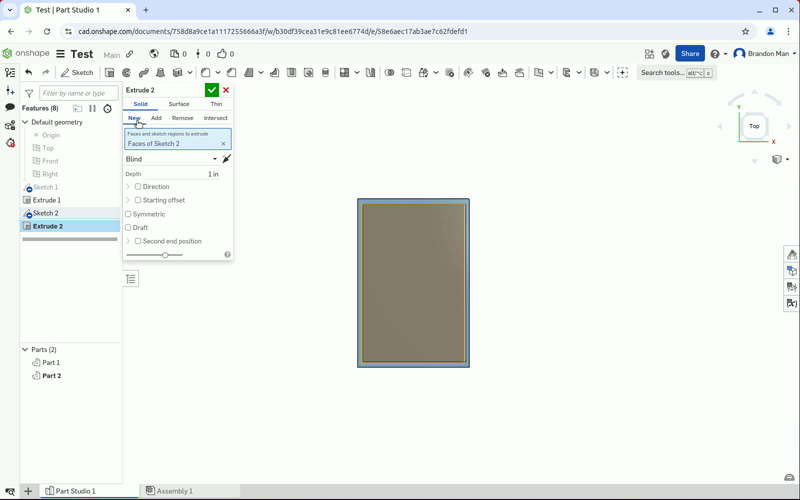
key(tab, 4)
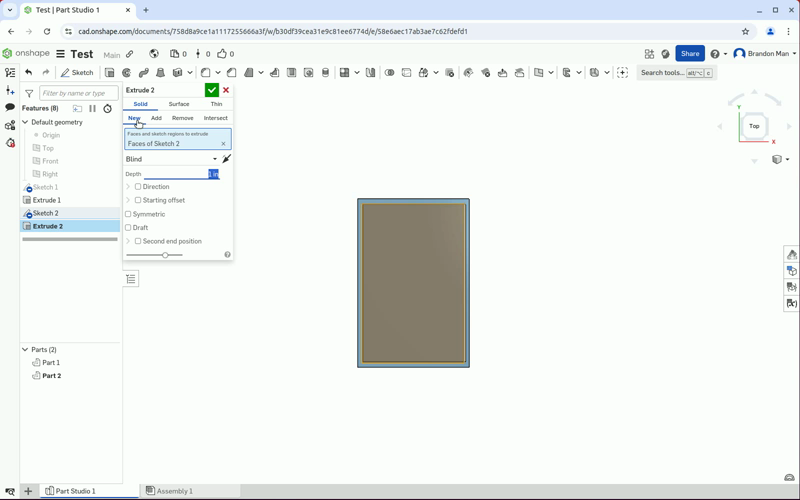
text(0.963)
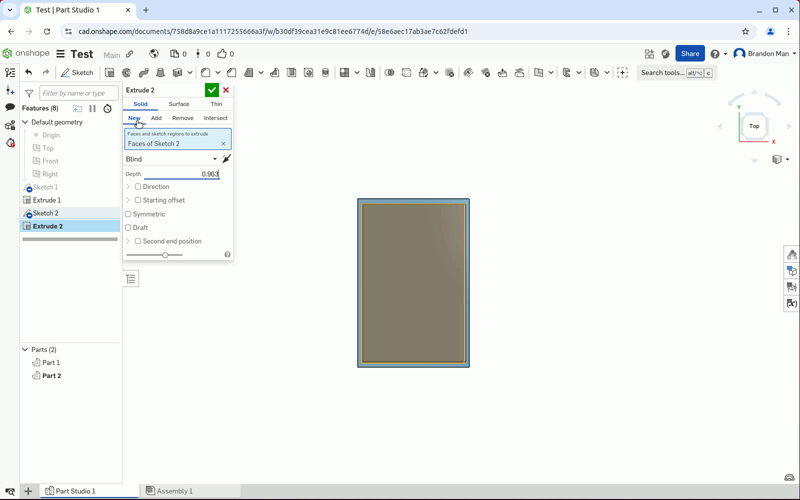
key(enter)
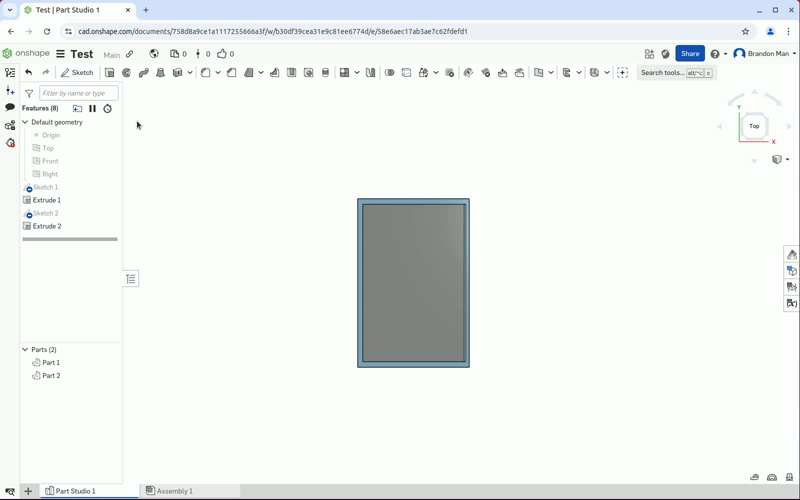
key(shift+h)
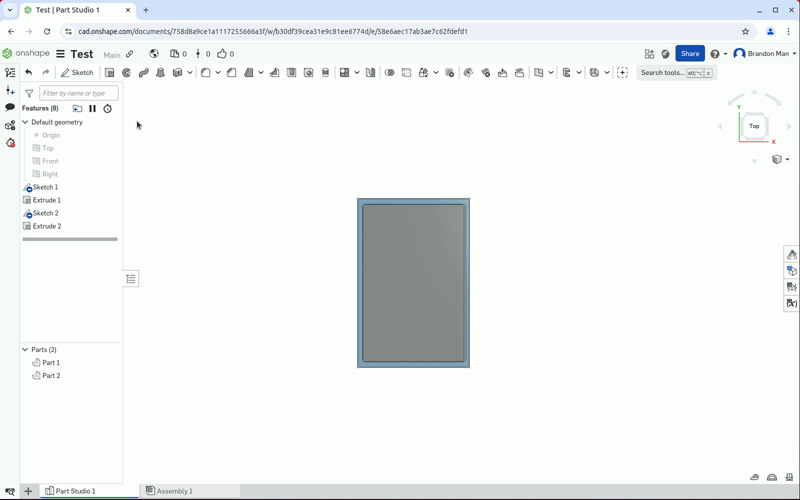
key(shift+h)
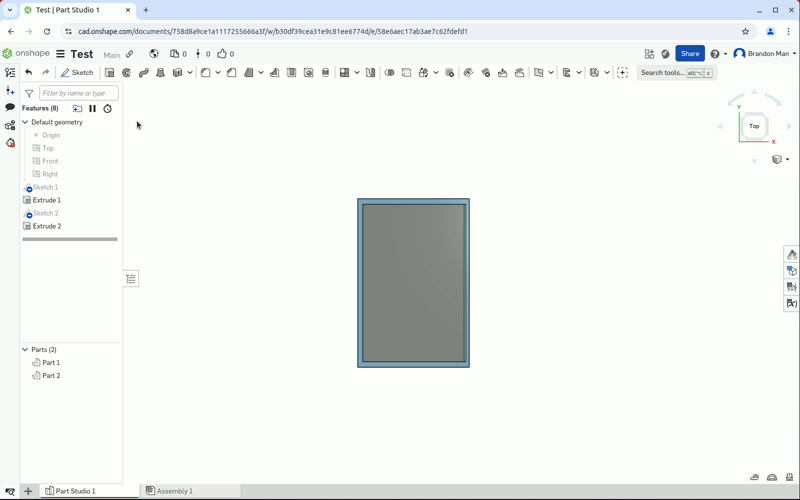
mouse_move(73, 189)
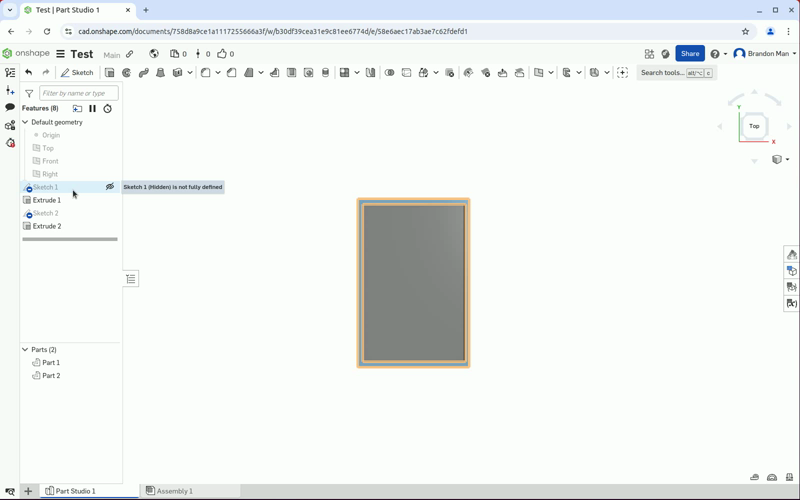
click(73, 189)
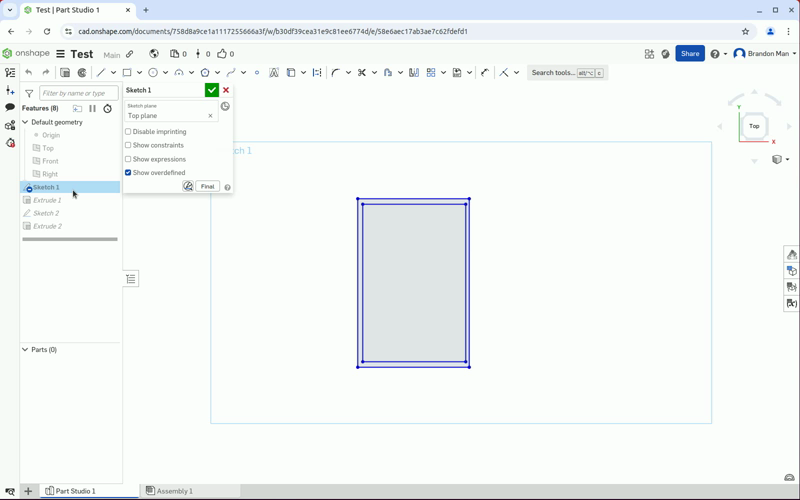
mouse_move(229, 92)
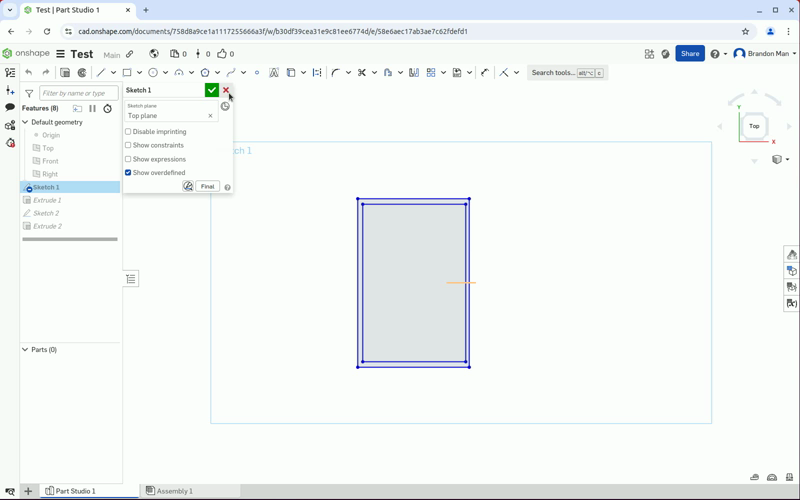
click(229, 92)
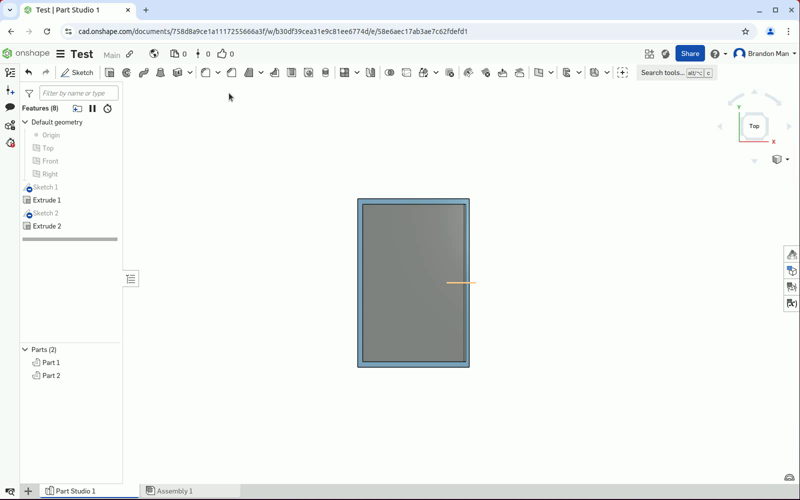
mouse_move(541, 75)
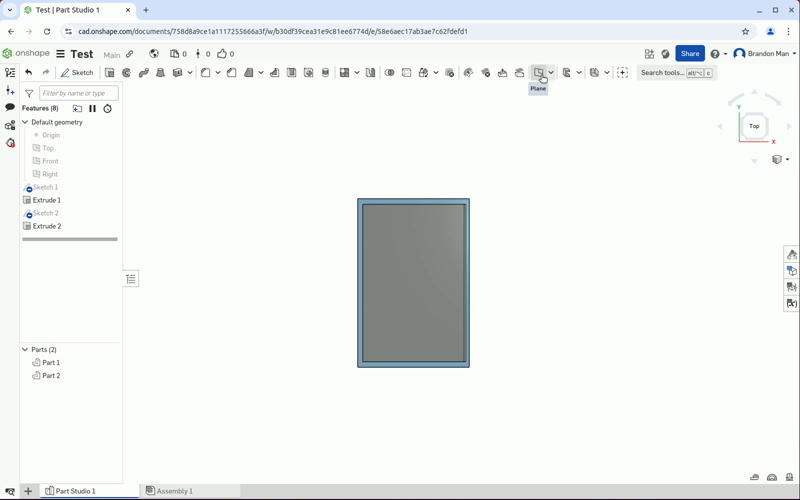
click(541, 75)
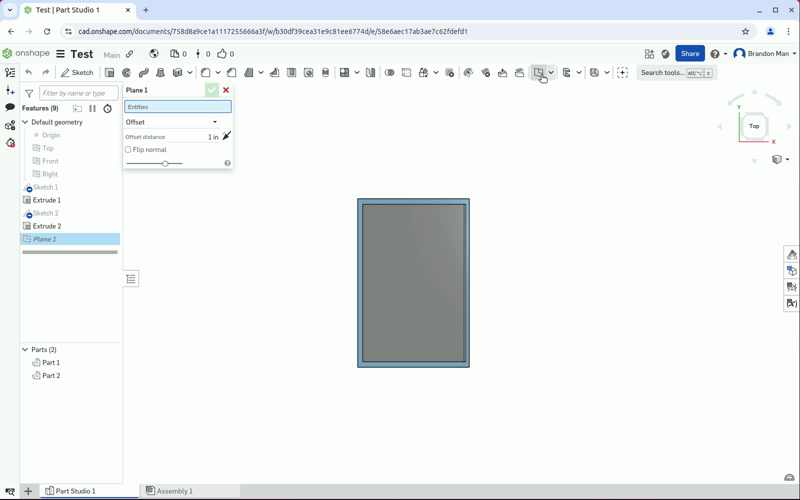
mouse_move(73, 150)
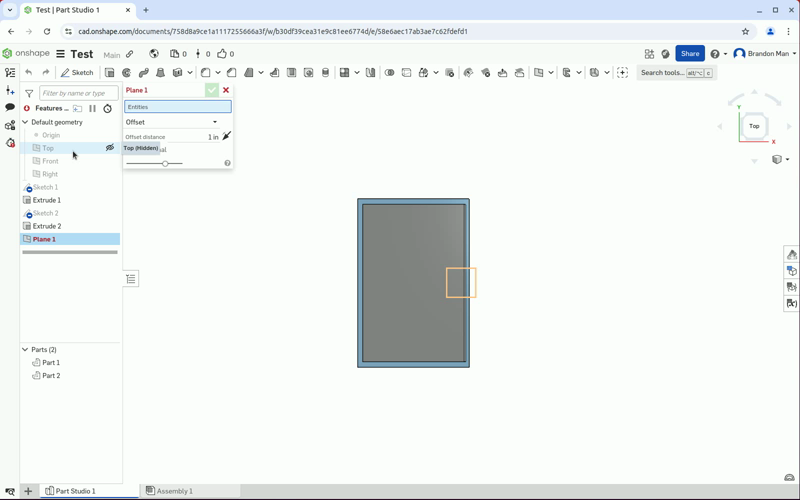
click(73, 150)
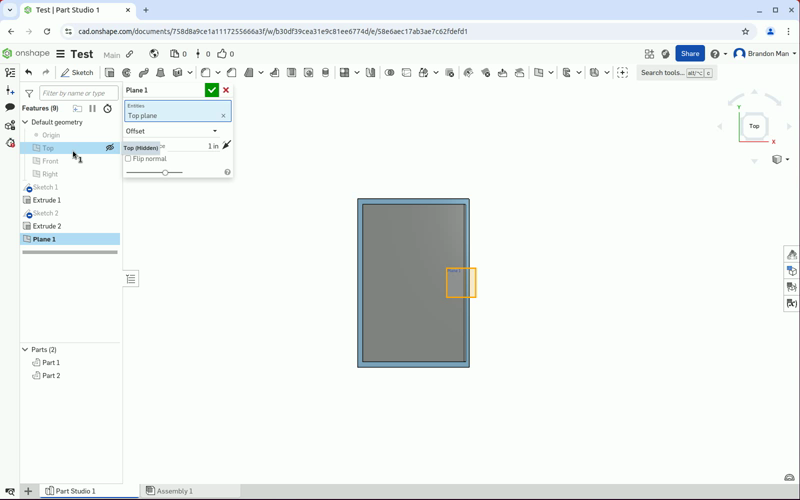
key(tab, 2)
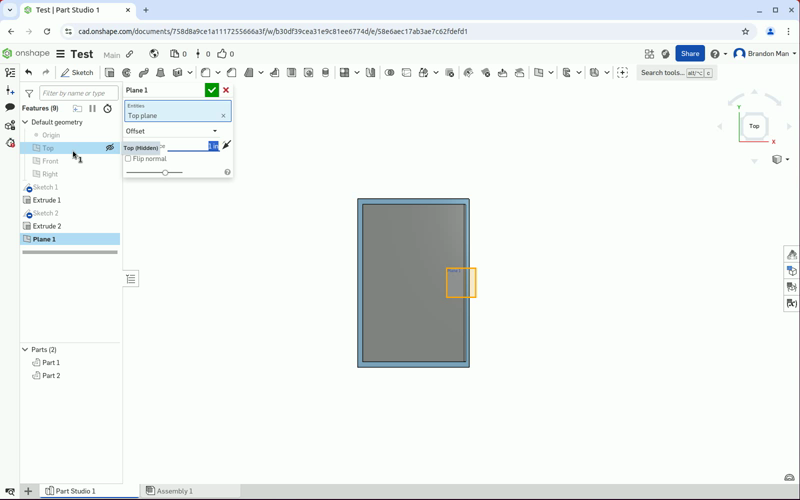
text(0.955)
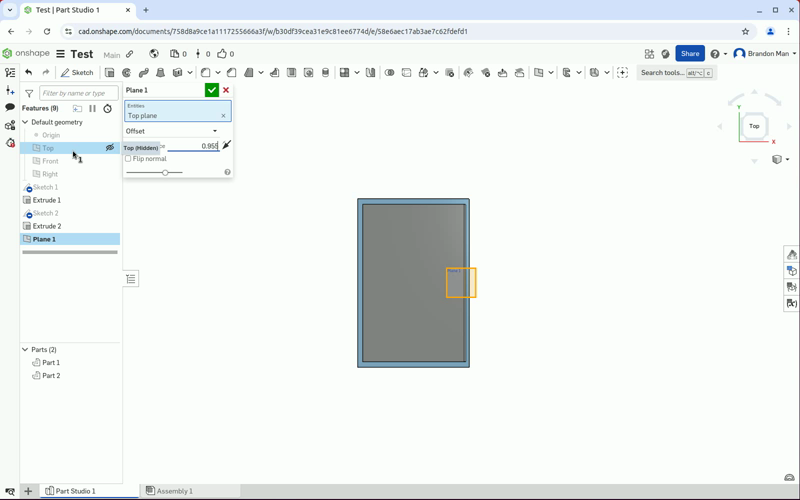
key(enter, 2)
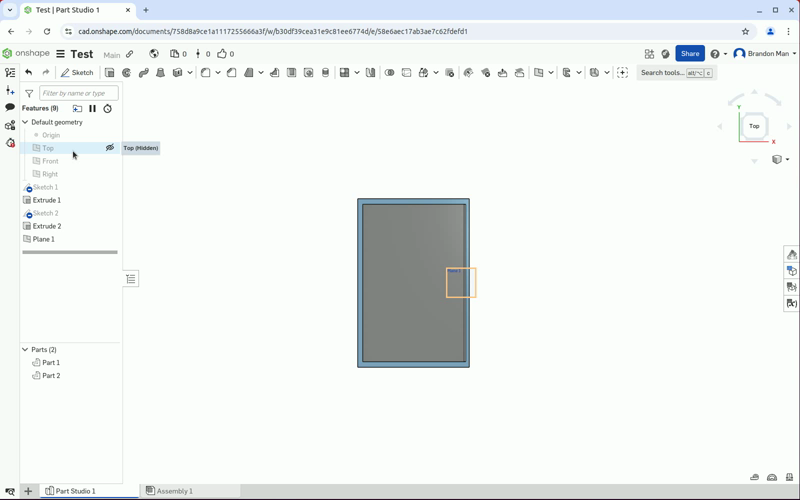
key(shift+s)
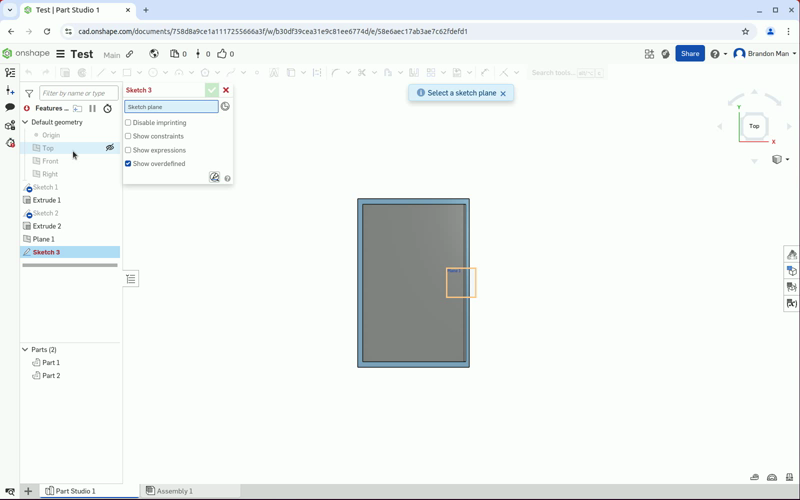
mouse_move(73, 241)
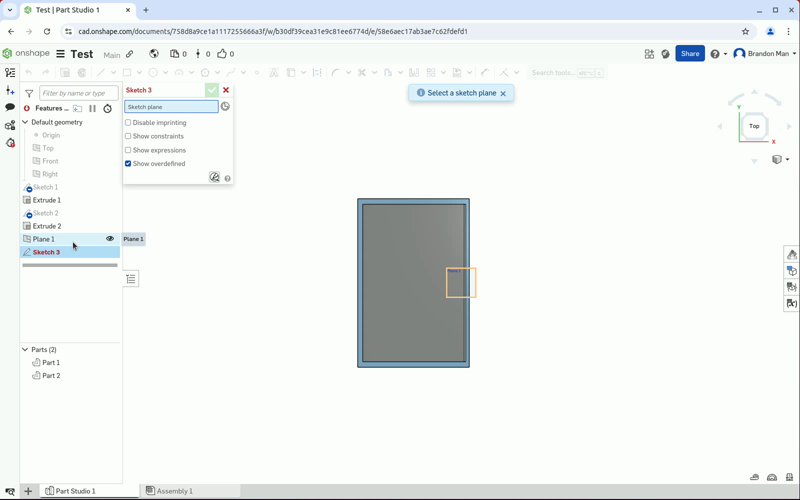
click(73, 241)
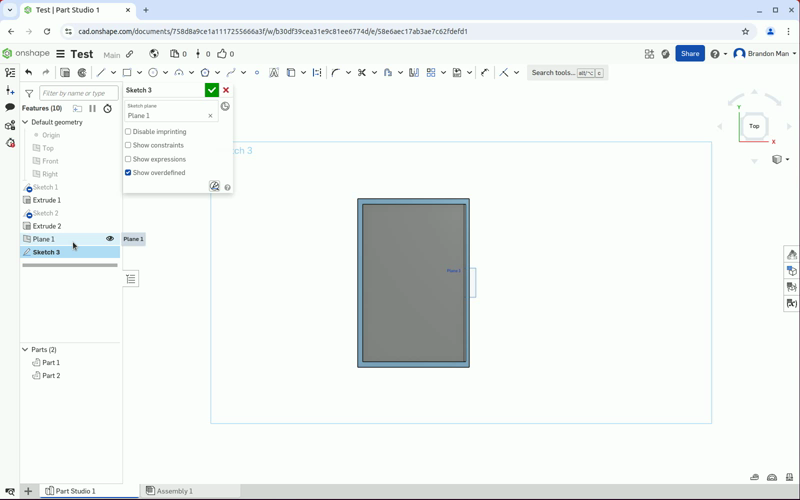
mouse_move(73, 352)
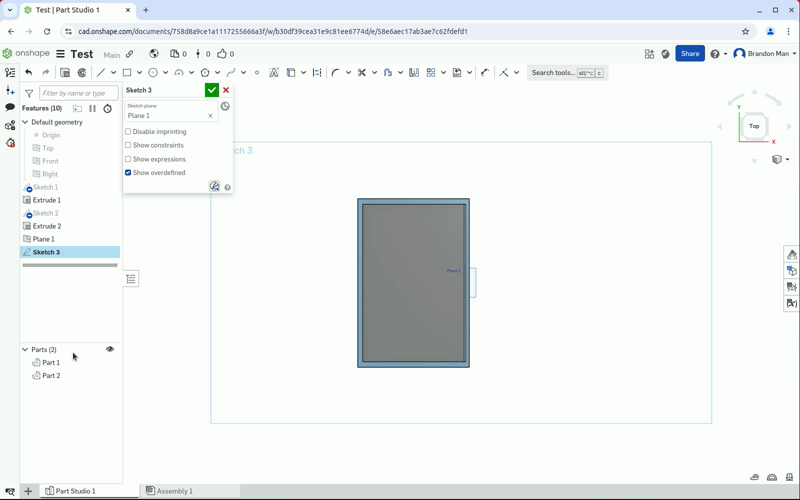
key(y)
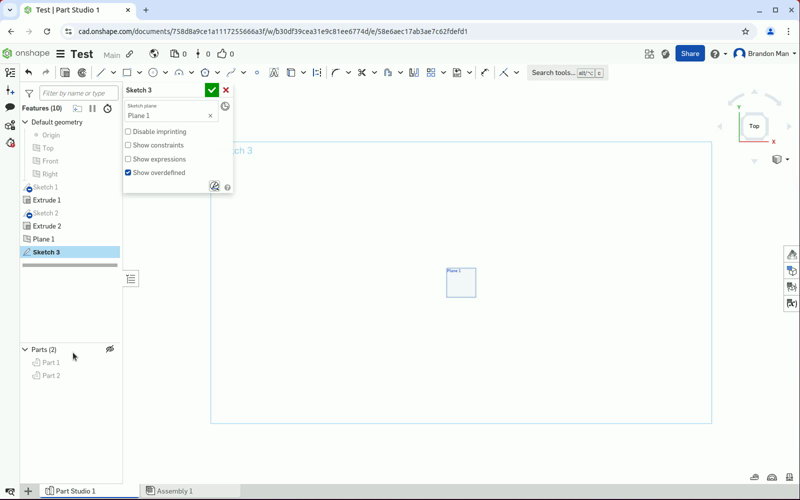
key(c)
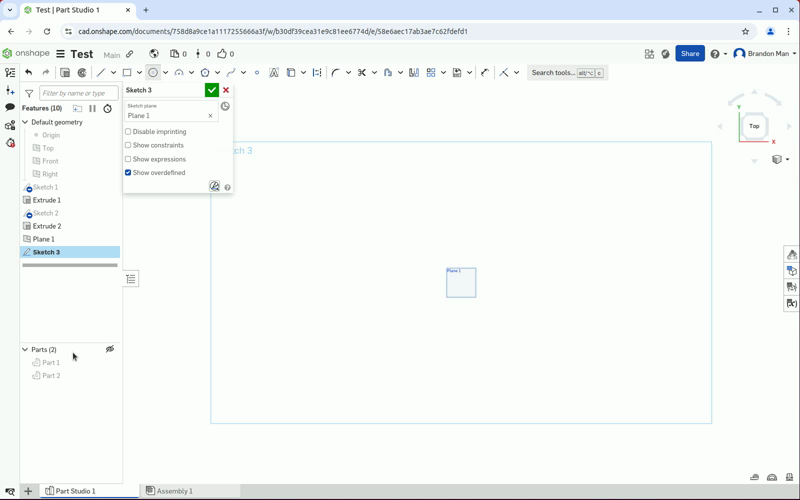
key_down(shift)
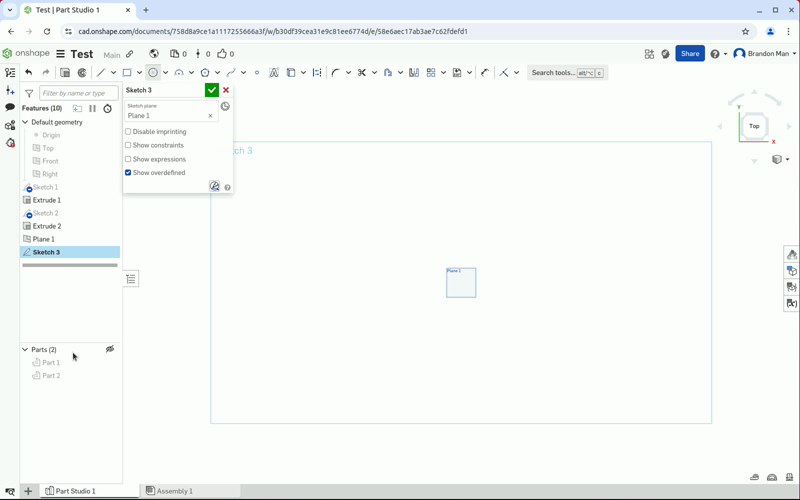
mouse_move(405, 273)
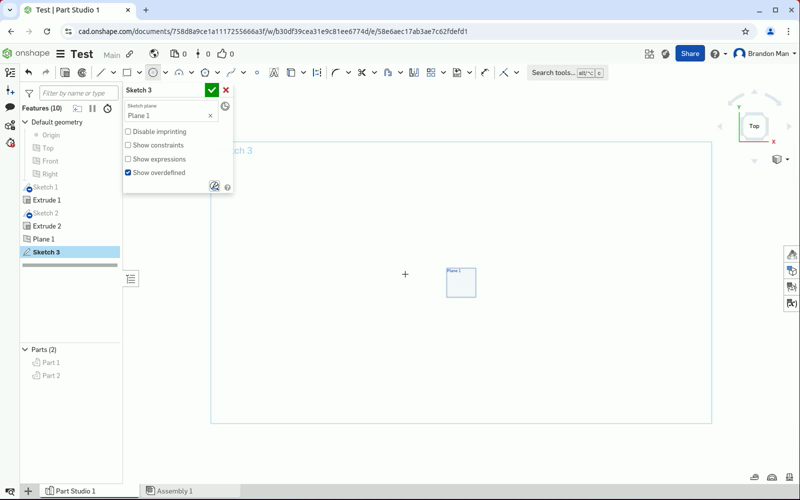
click(405, 273)
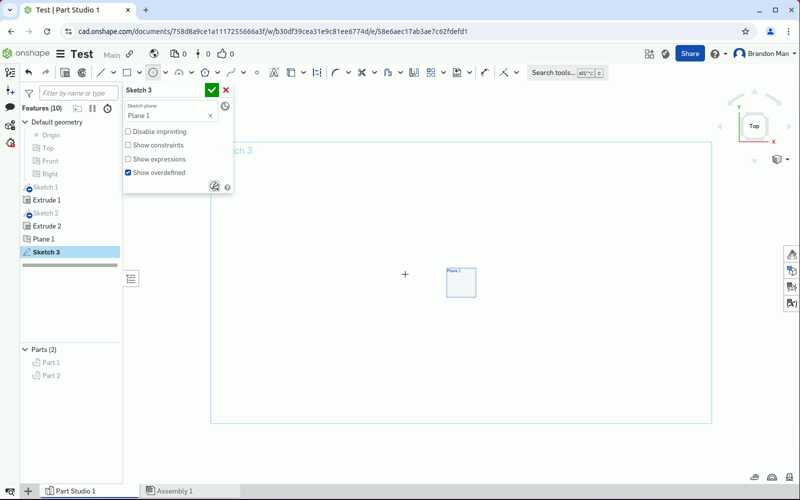
key_up(shift)
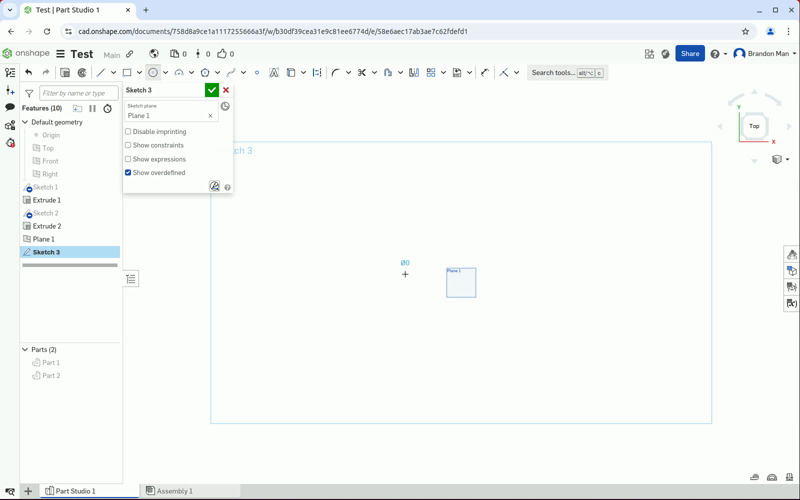
mouse_move(428, 273)
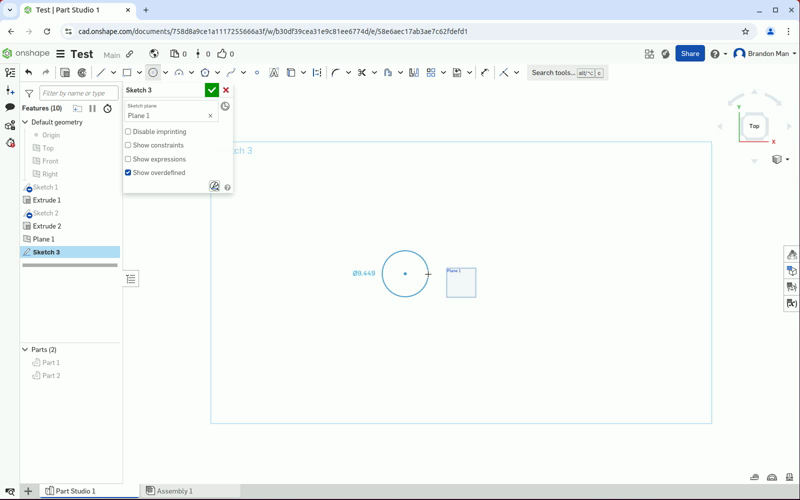
click(428, 273)
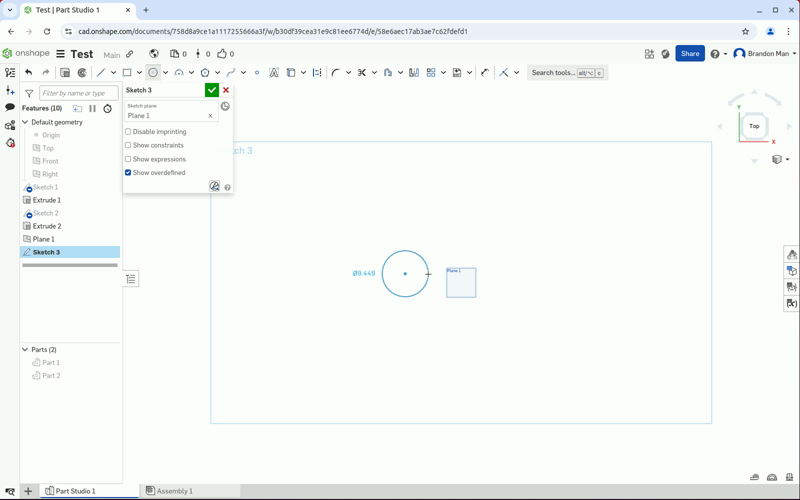
key(esc)
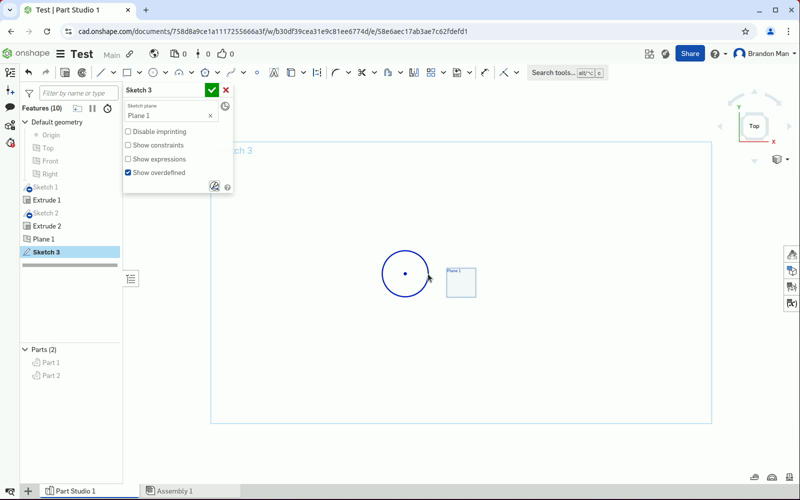
mouse_move(385, 279)
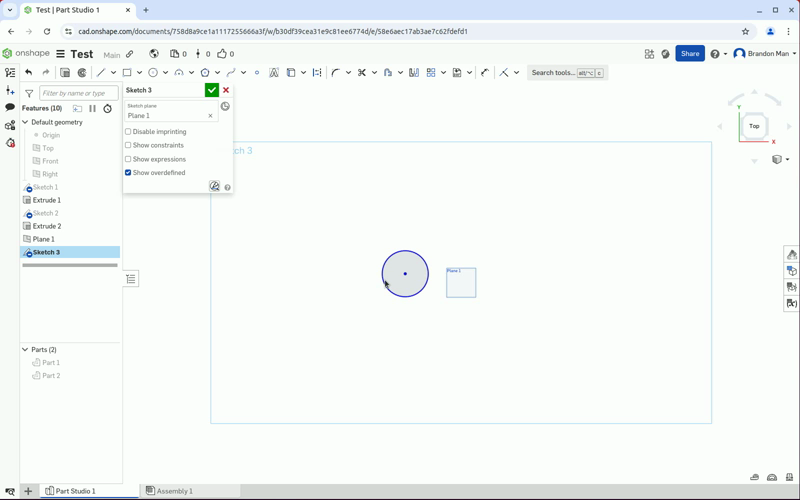
scroll(6)
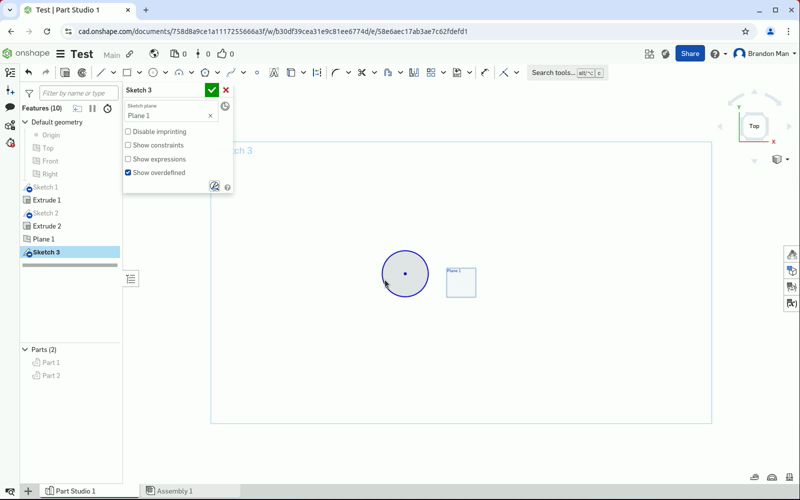
scroll(6)
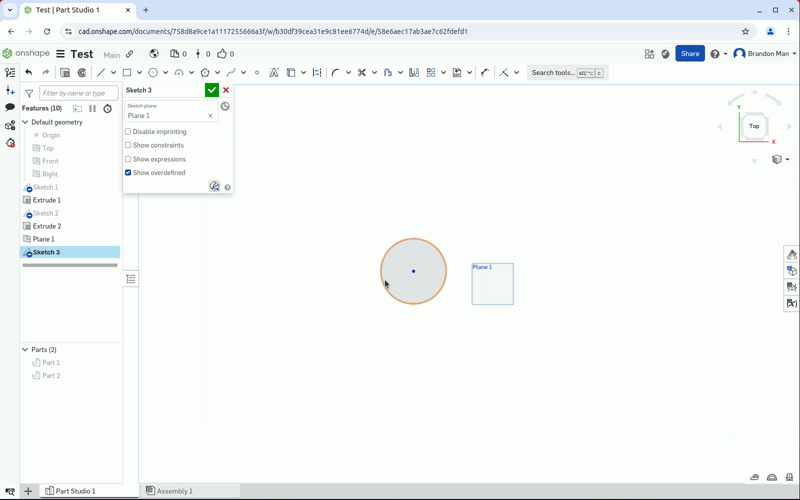
scroll(6)
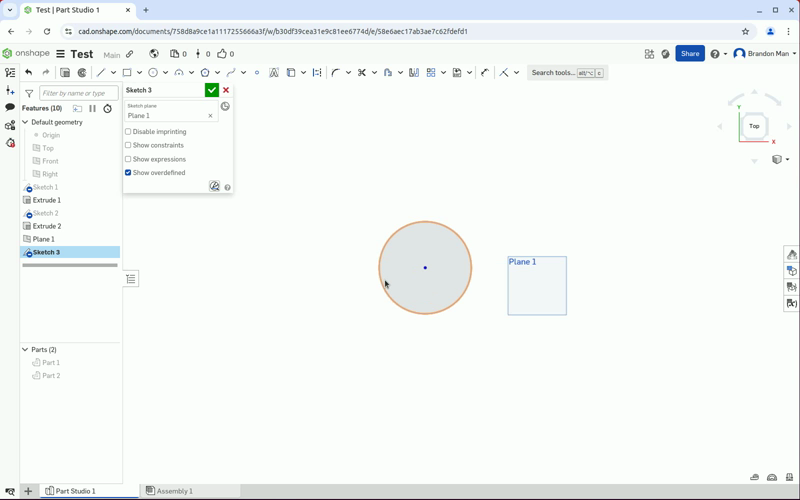
scroll(6)
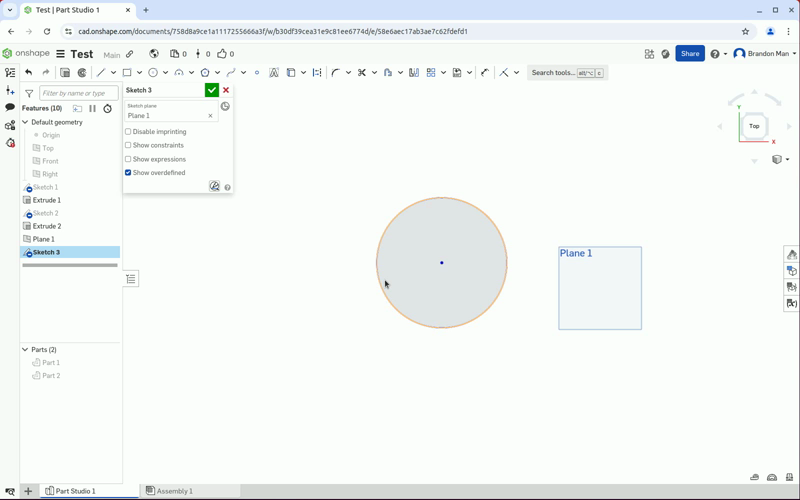
scroll(6)
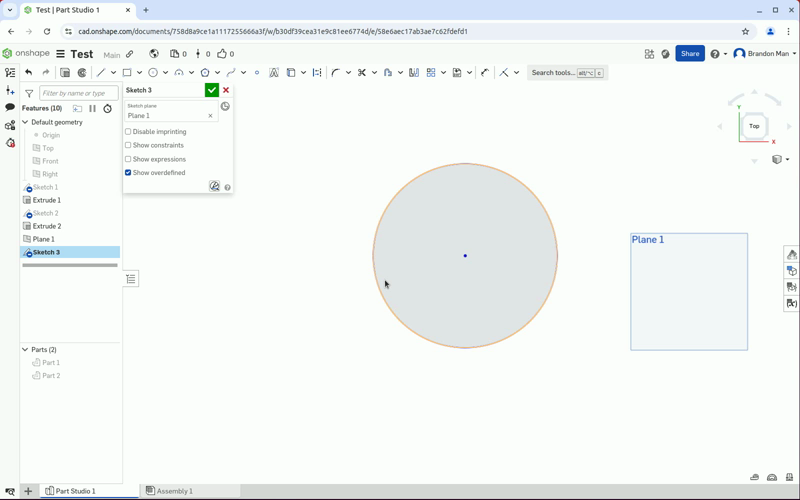
scroll(6)
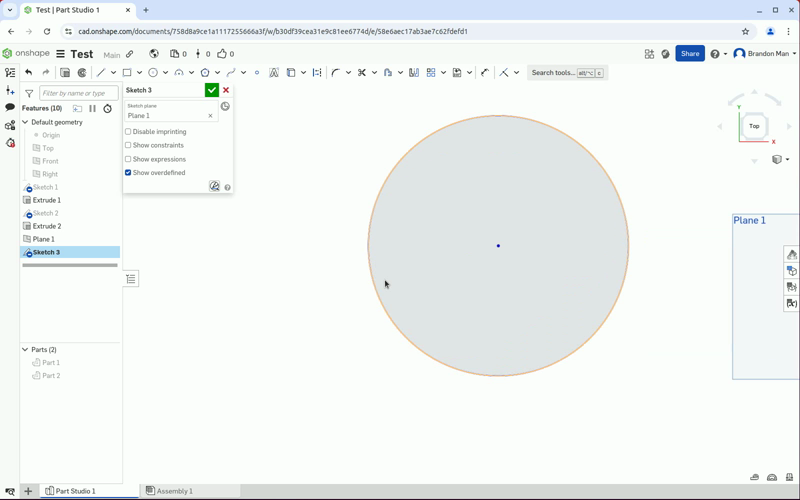
scroll(6)
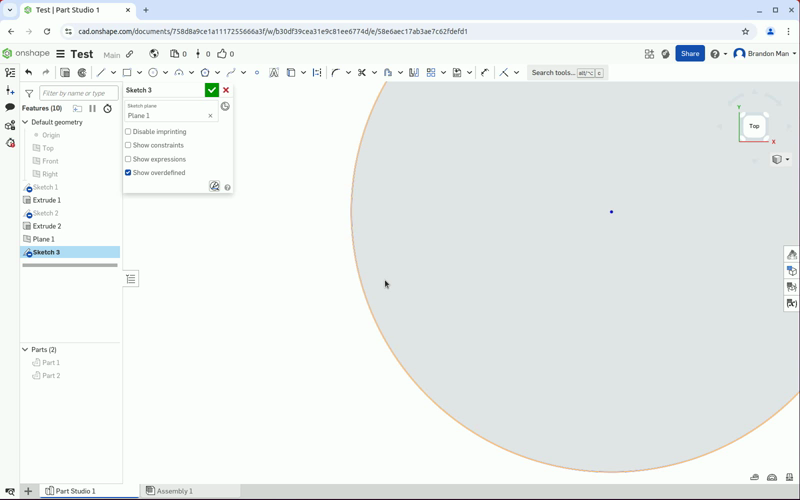
click(385, 279)
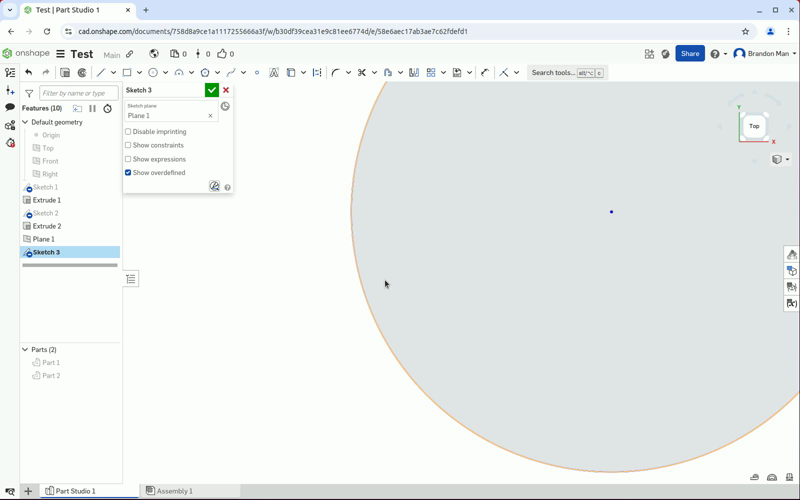
scroll(-6)
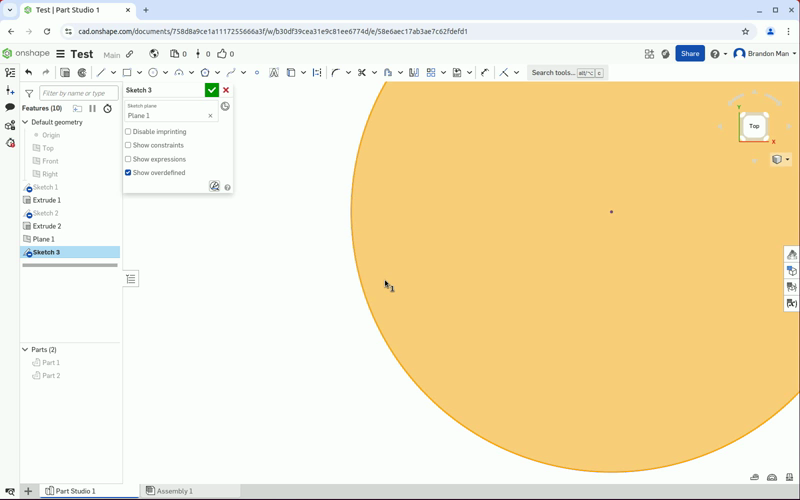
scroll(-6)
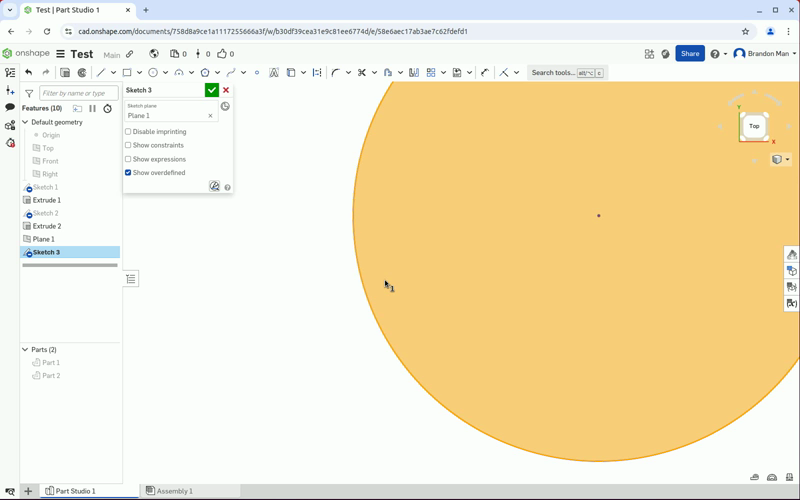
scroll(-6)
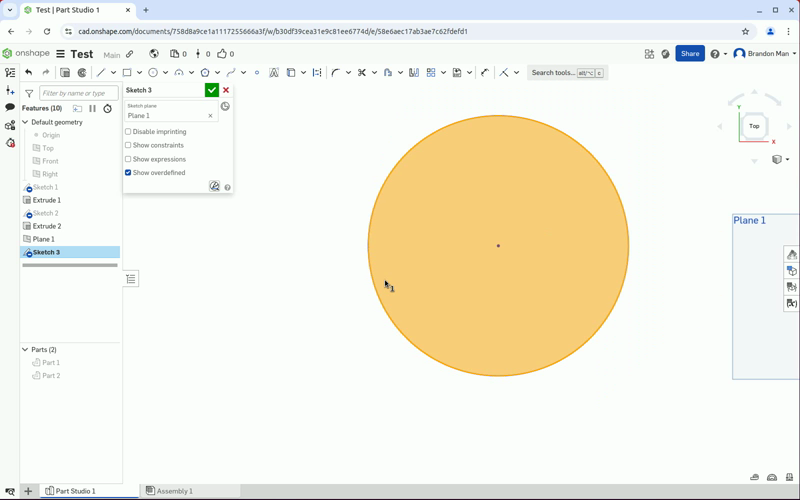
scroll(-6)
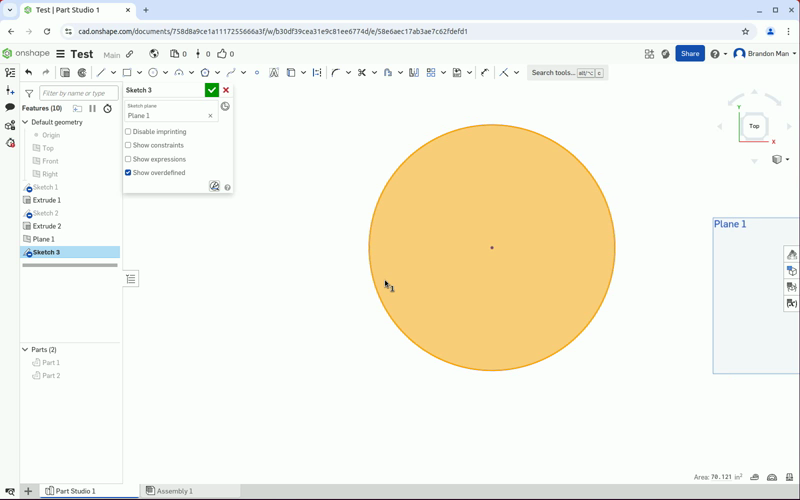
scroll(-6)
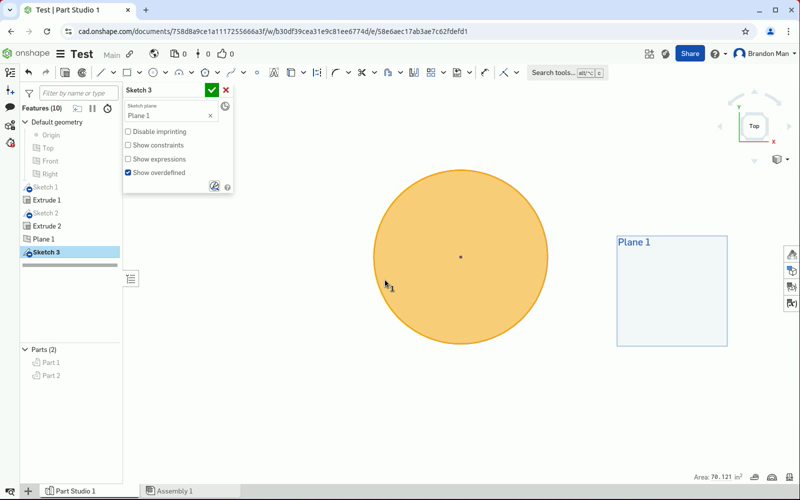
scroll(-6)
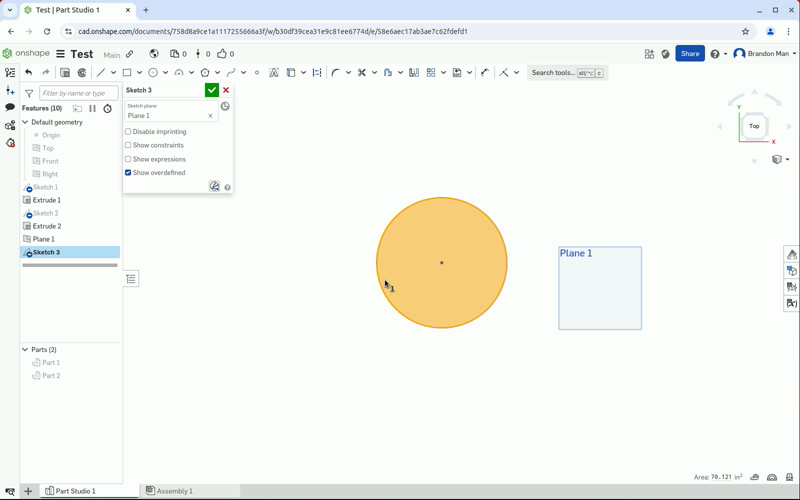
scroll(-6)
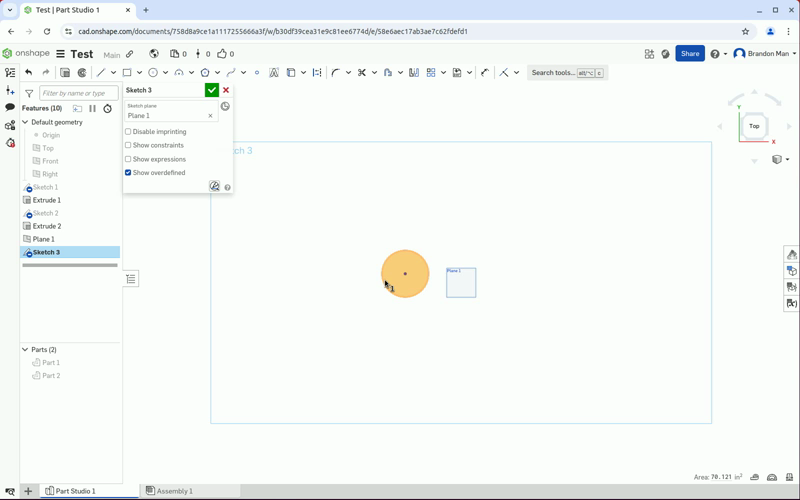
mouse_move(73, 352)
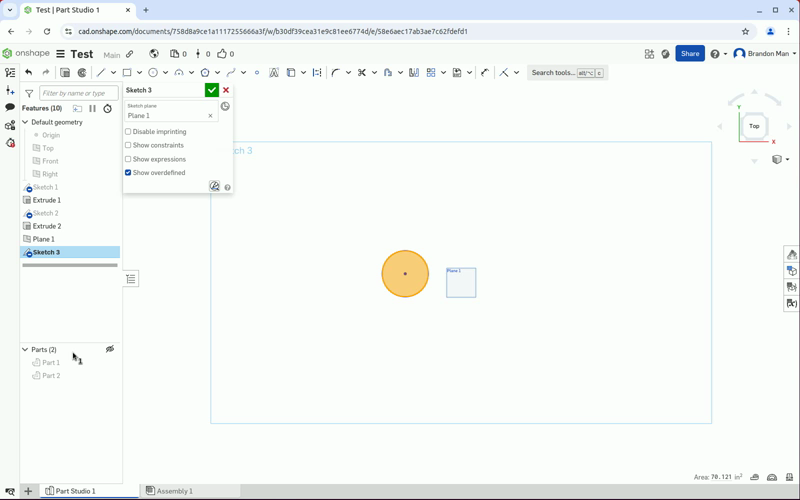
key(shift+y)
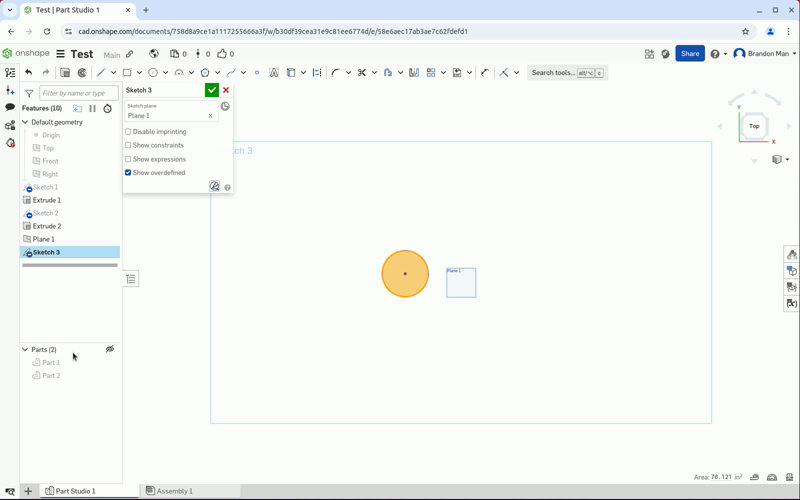
key(shift+e)
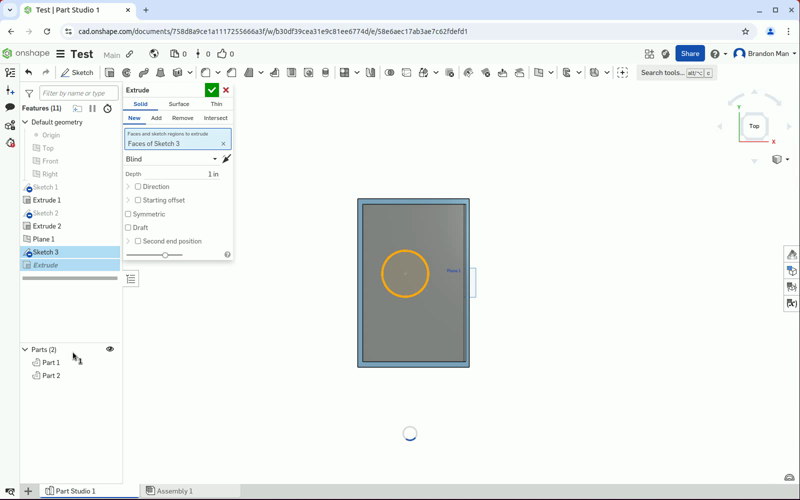
mouse_move(143, 106)
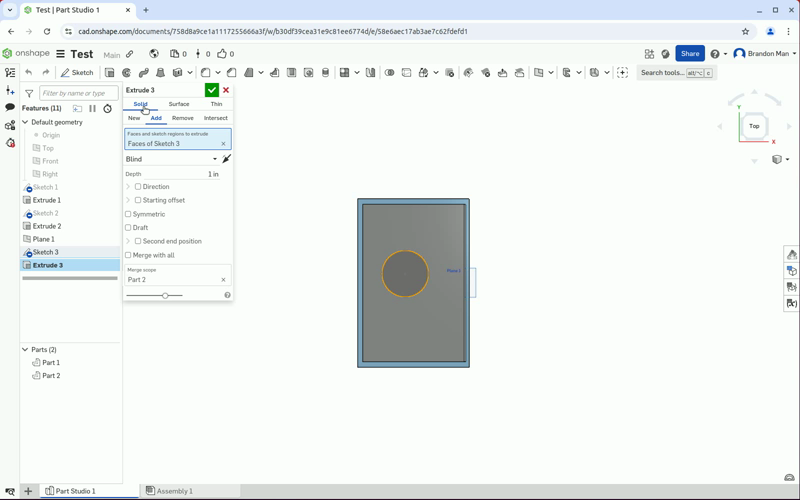
click(143, 106)
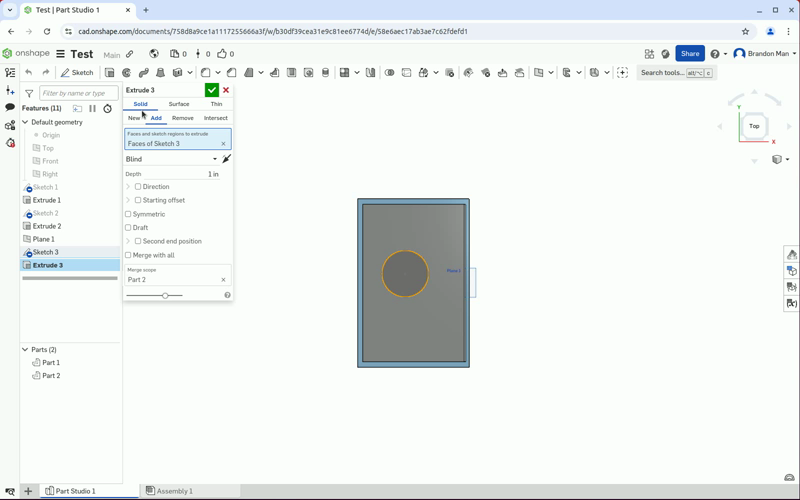
mouse_move(137, 120)
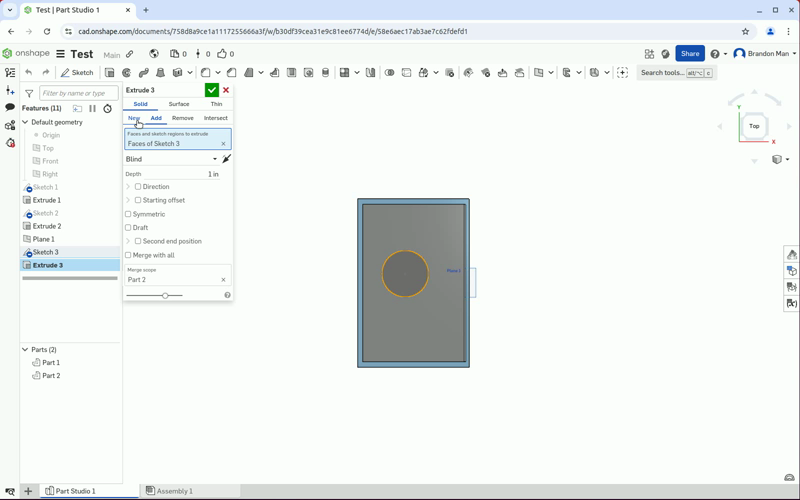
click(137, 120)
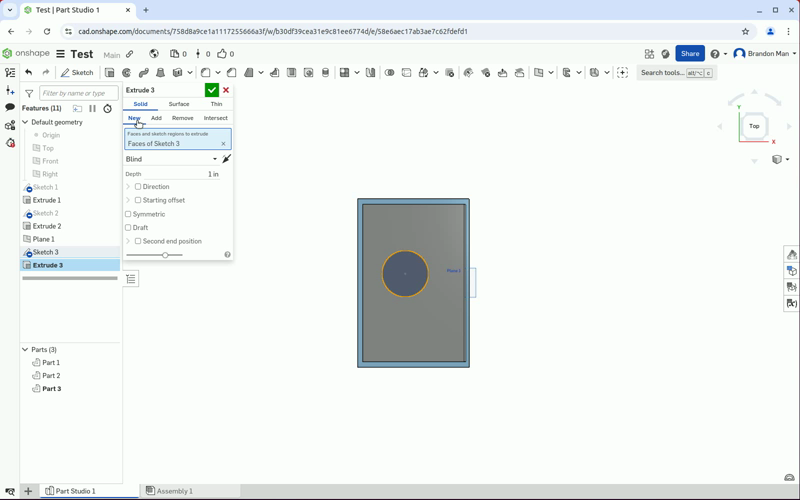
key(tab, 4)
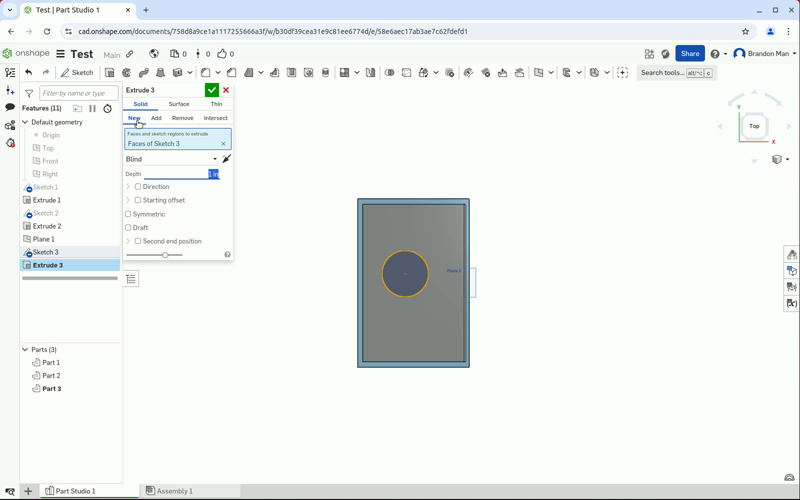
text(15.405)
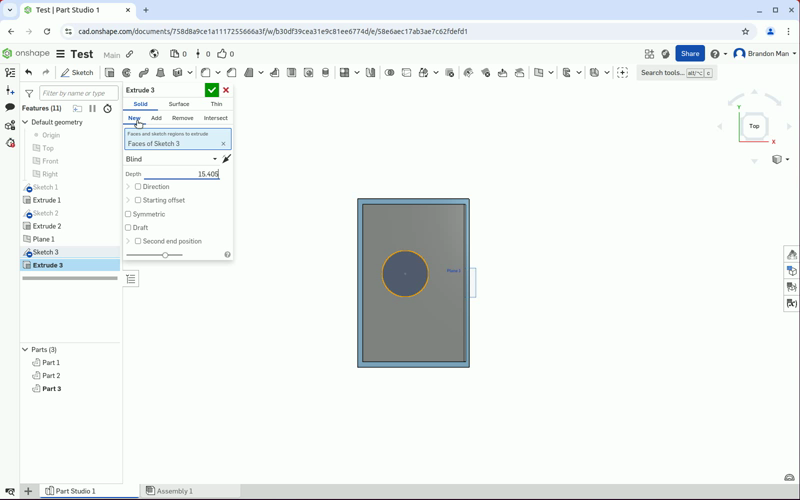
key(enter)
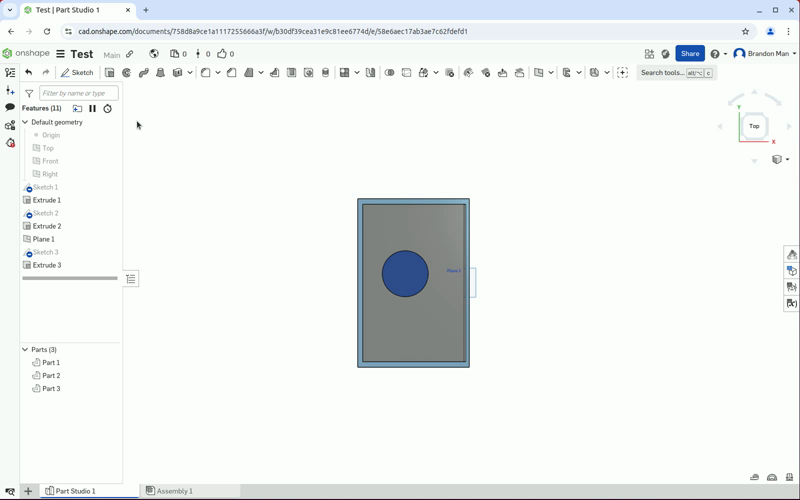
key(shift+h)
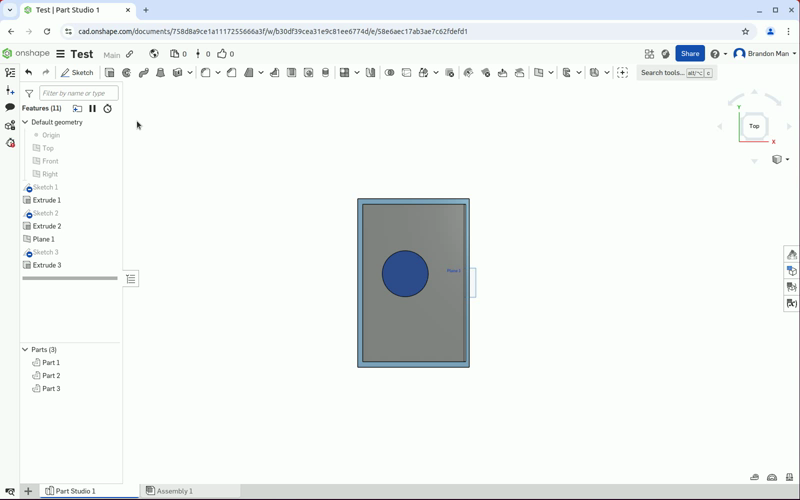
key(shift+h)
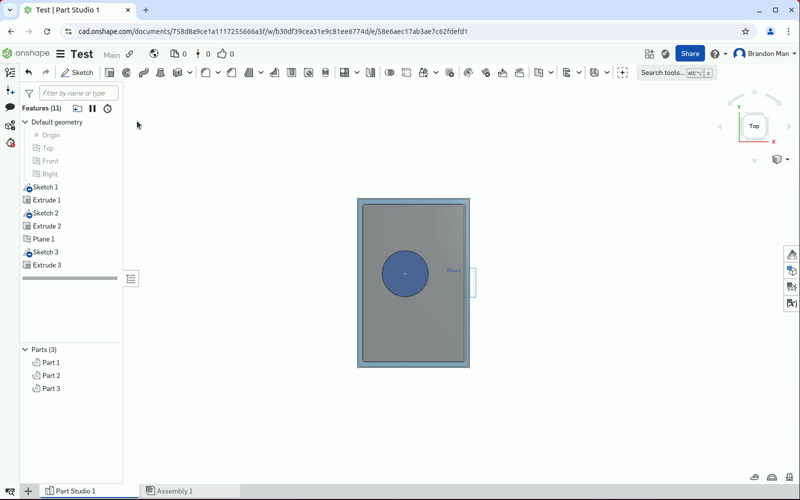
key(shift+7)
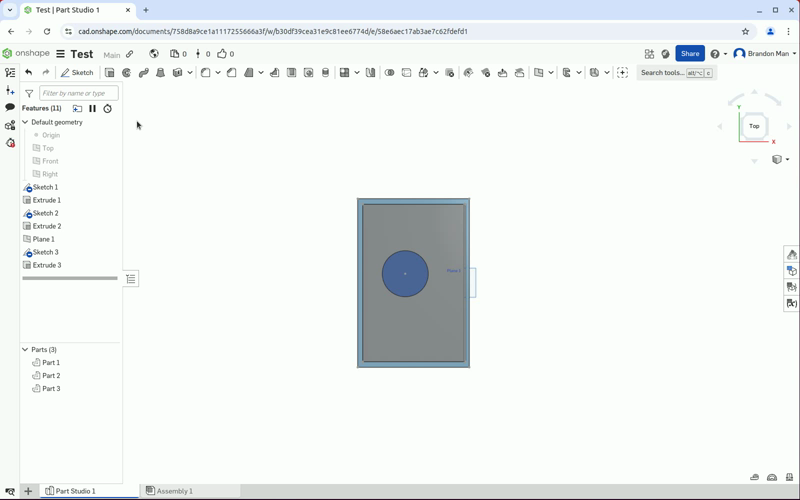
key(up, 3)
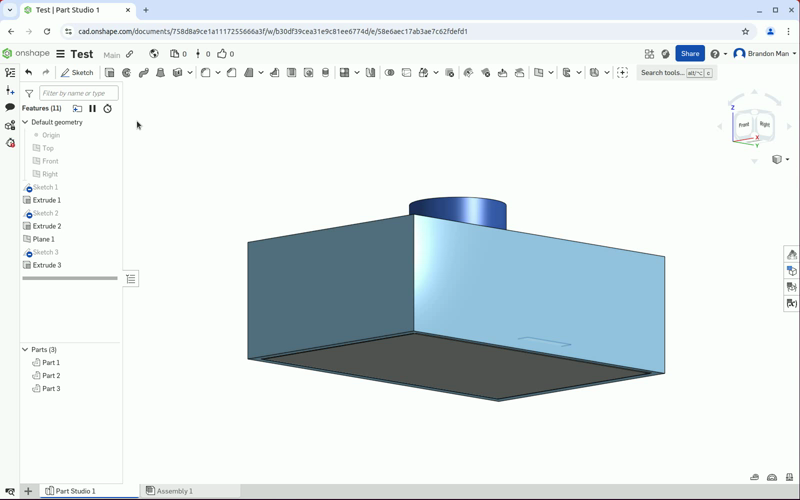
key(left, 3)
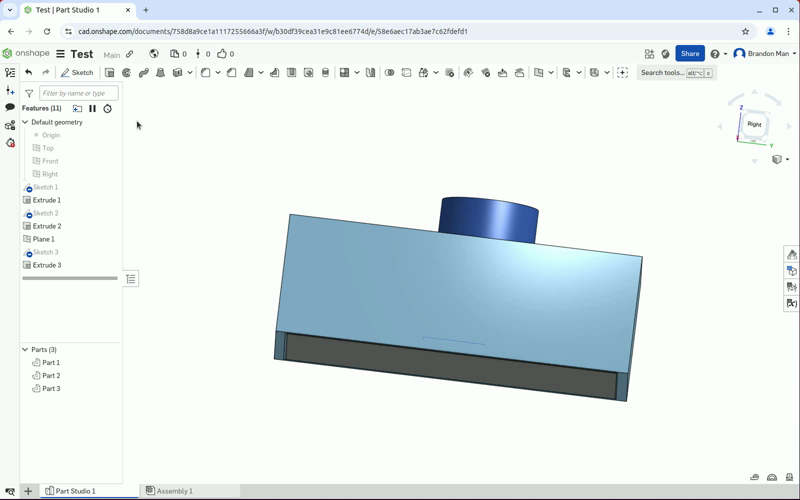
key(right, 3)
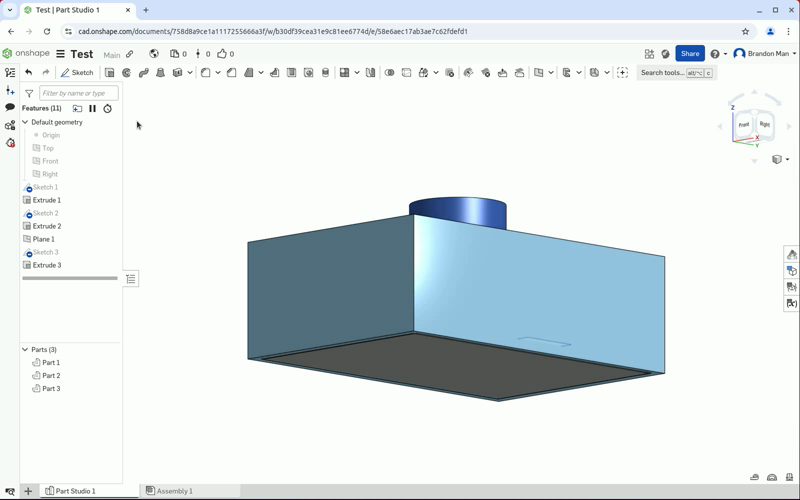
key(down, 3)
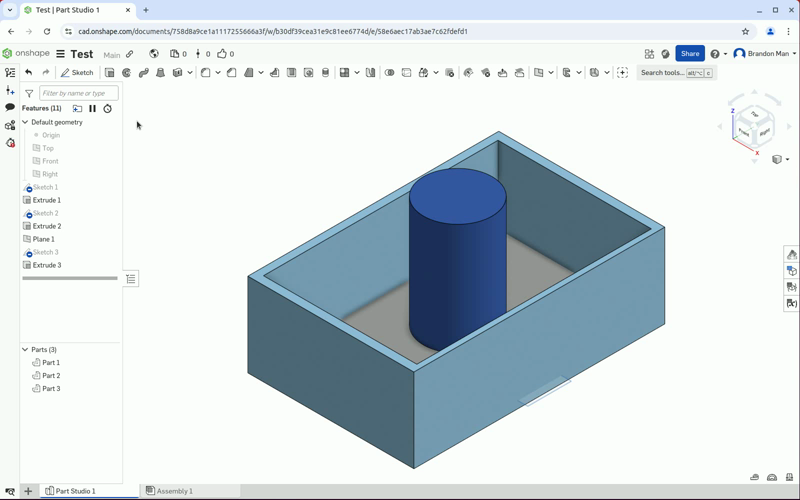
mouse_move(73, 189)
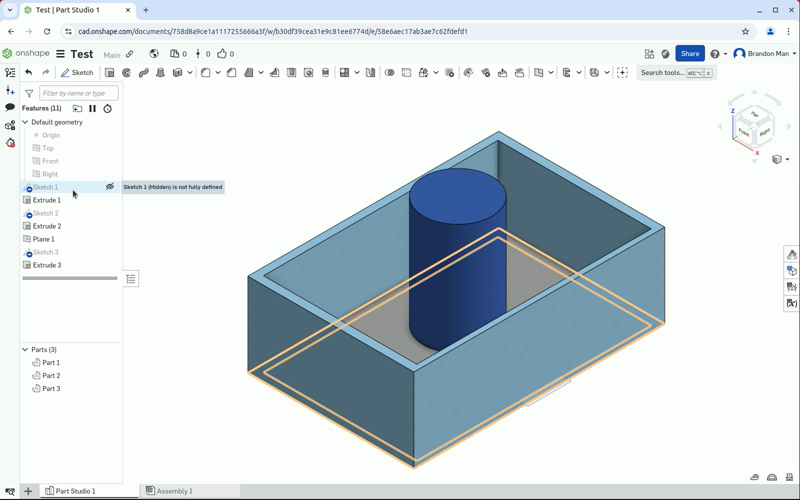
click(73, 189)